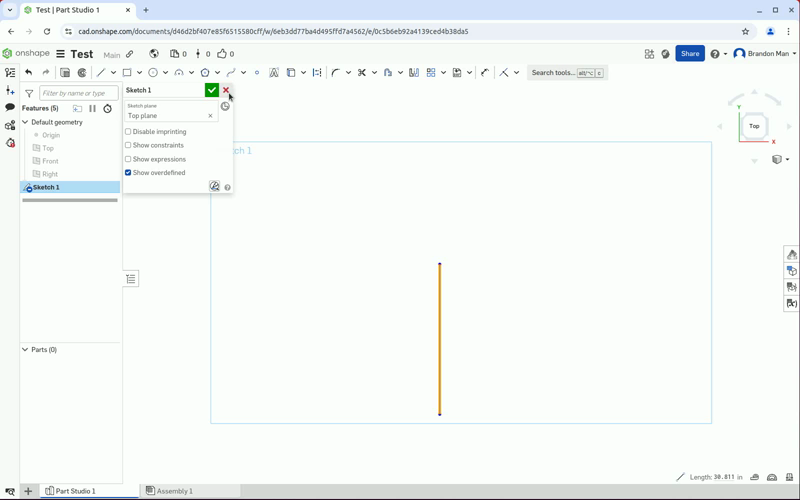
key(shift+h)
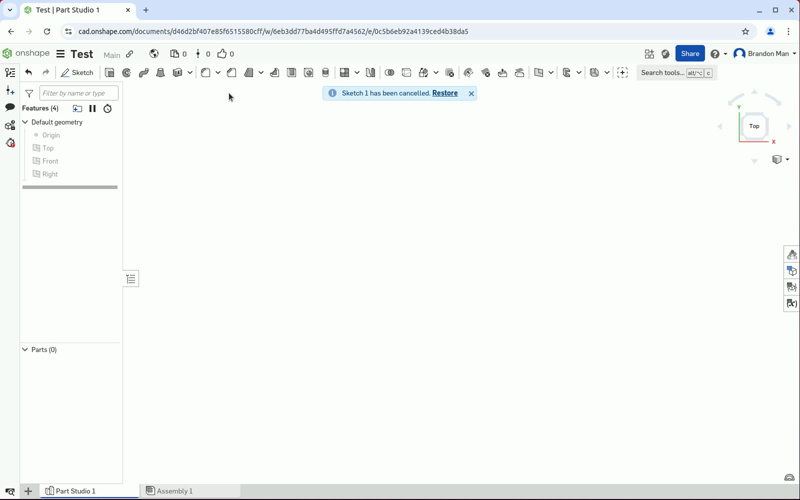
mouse_move(73, 352)
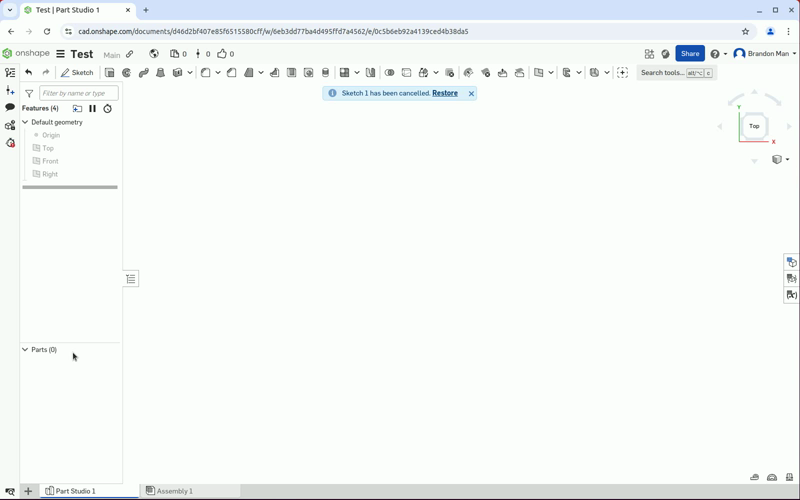
key(y)
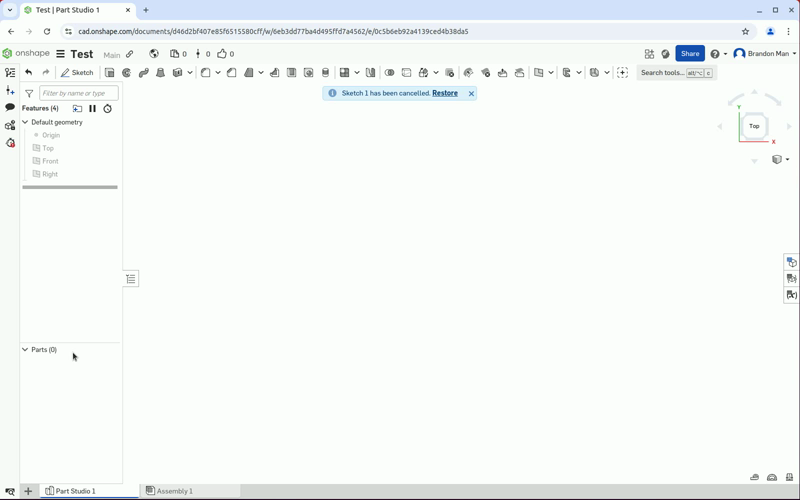
key(shift+p)
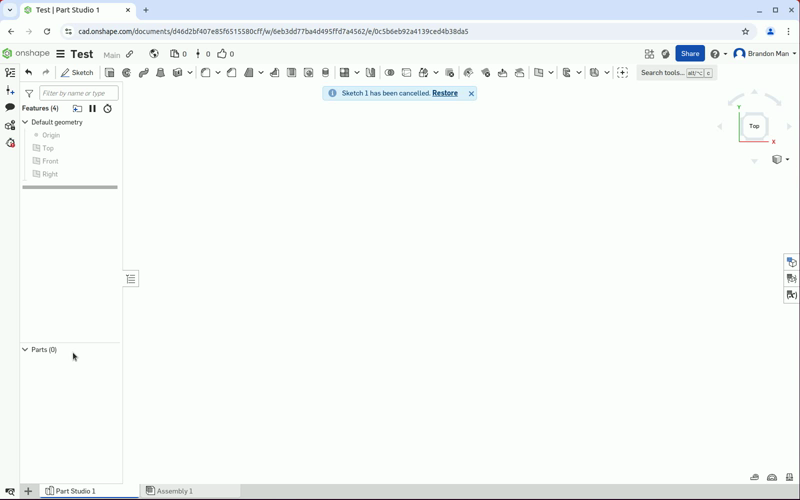
key(space)
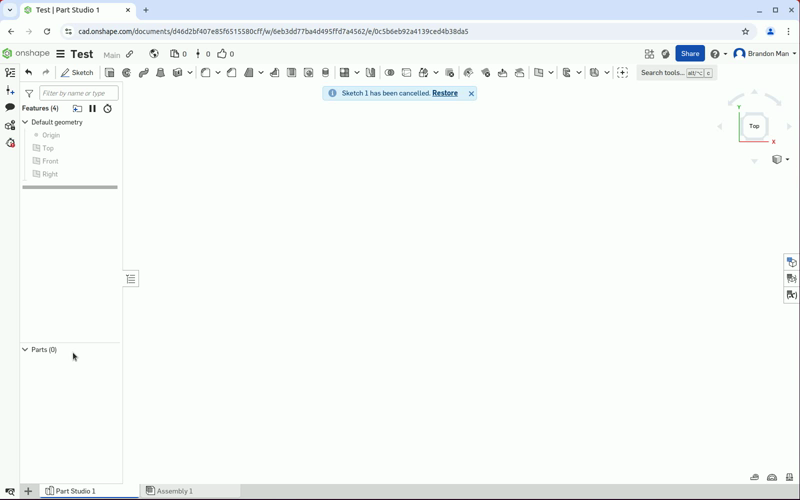
key_down(shift)
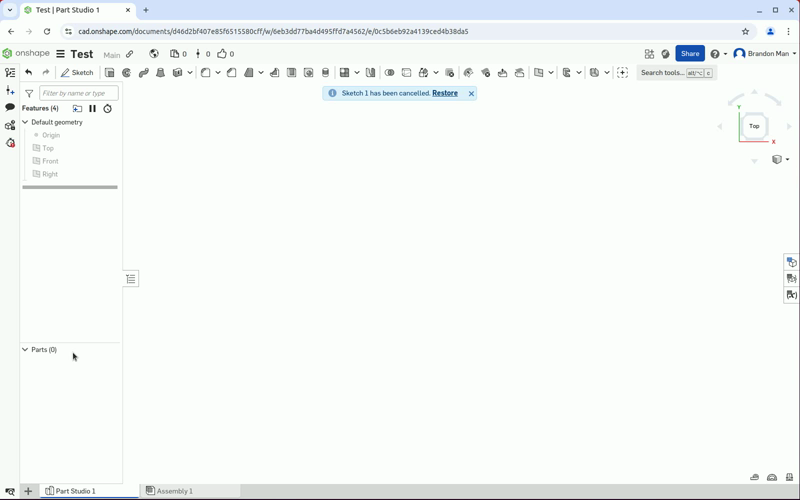
key(up)
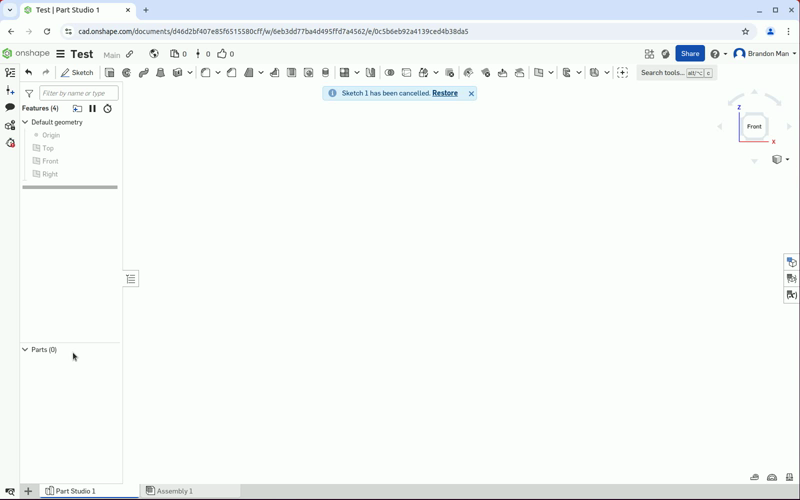
key_up(shift)
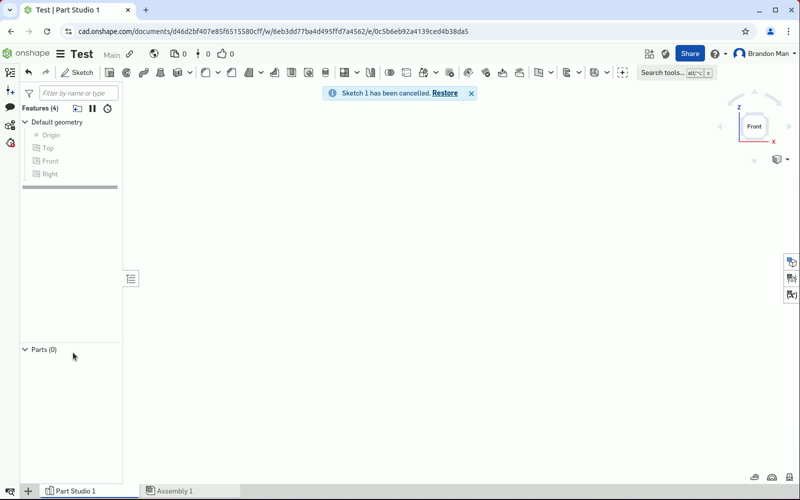
mouse_move(73, 352)
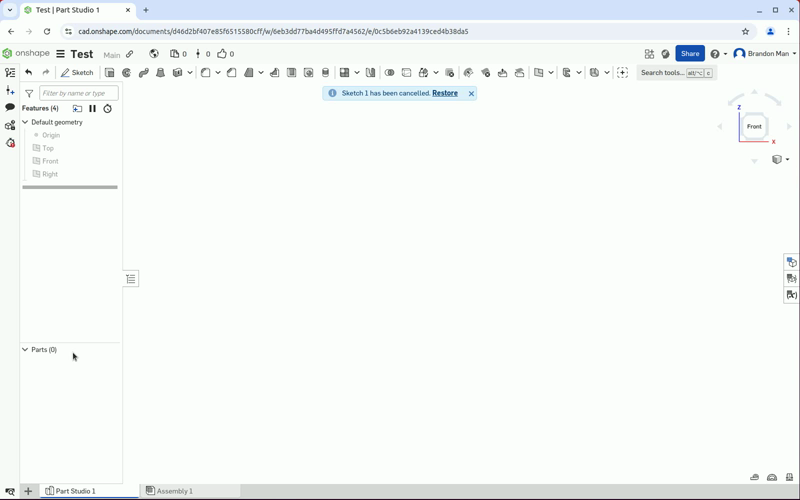
key(shift+y)
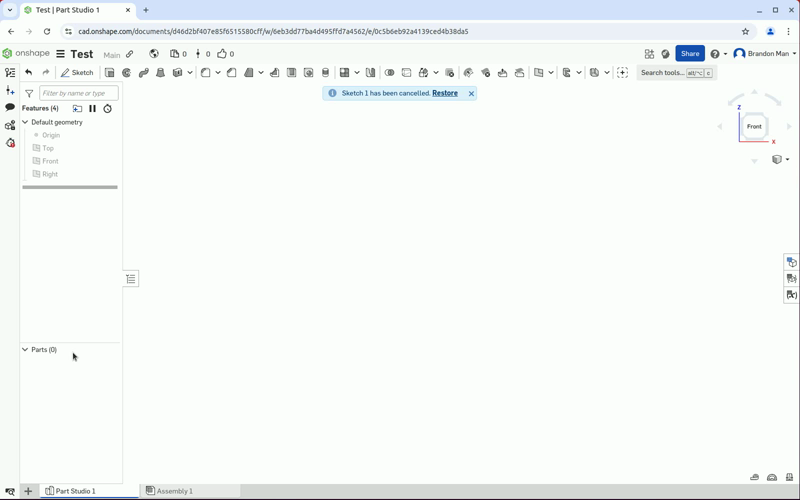
key(shift+s)
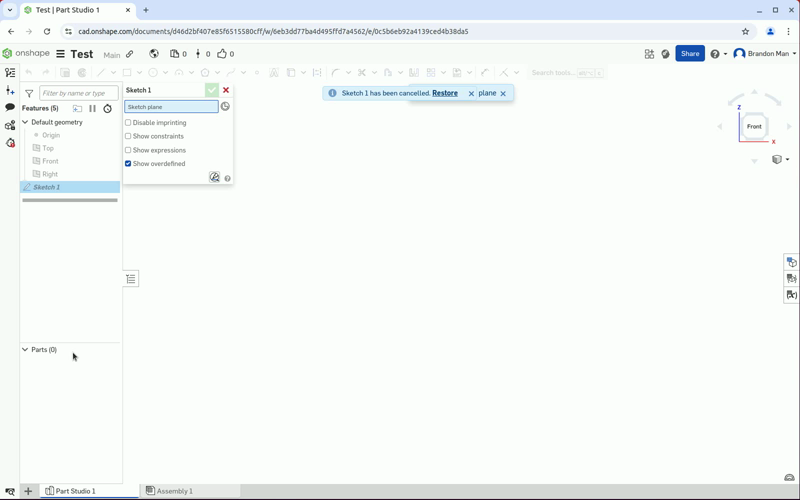
mouse_move(73, 163)
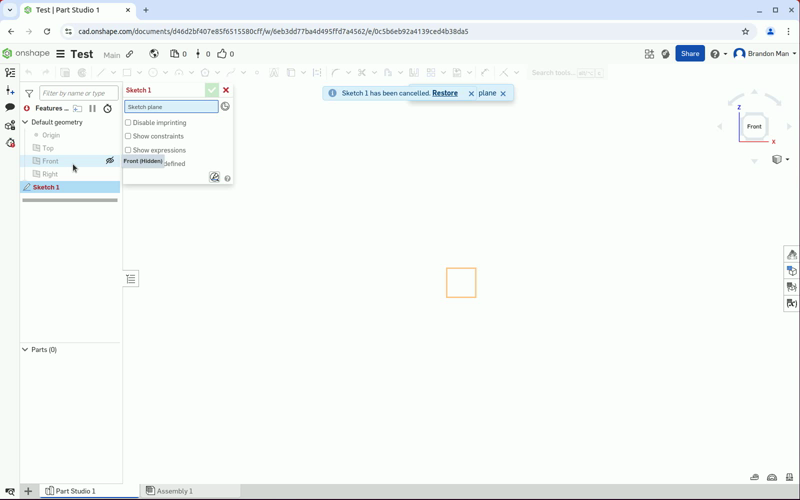
click(73, 163)
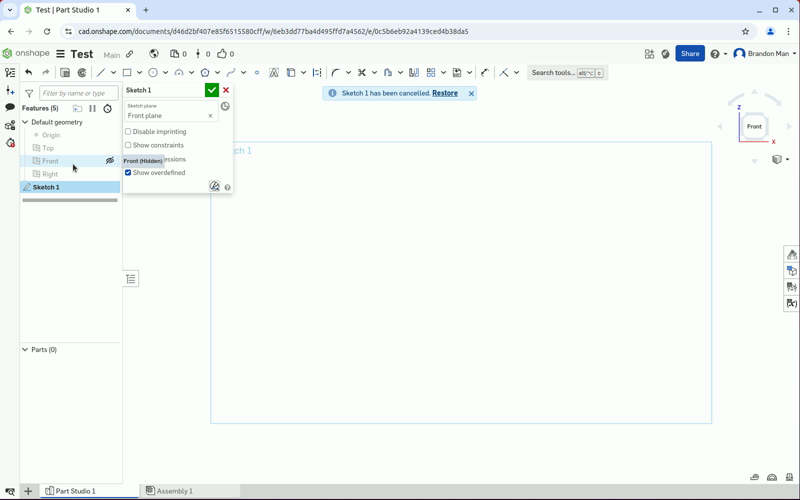
mouse_move(73, 352)
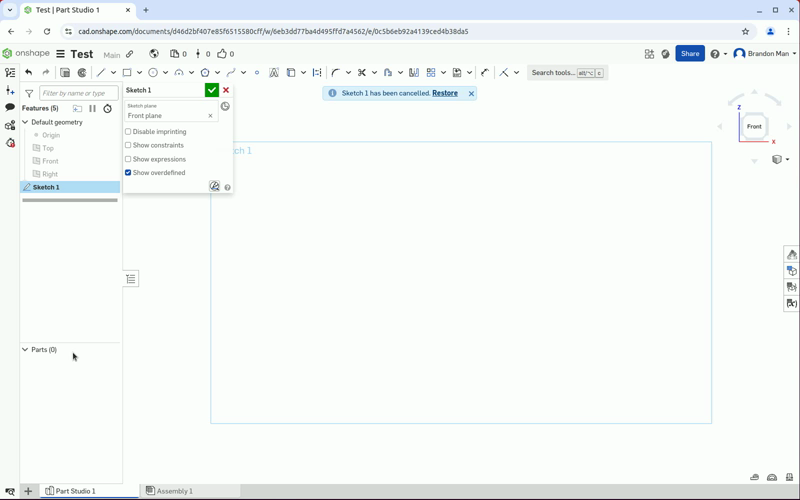
key(y)
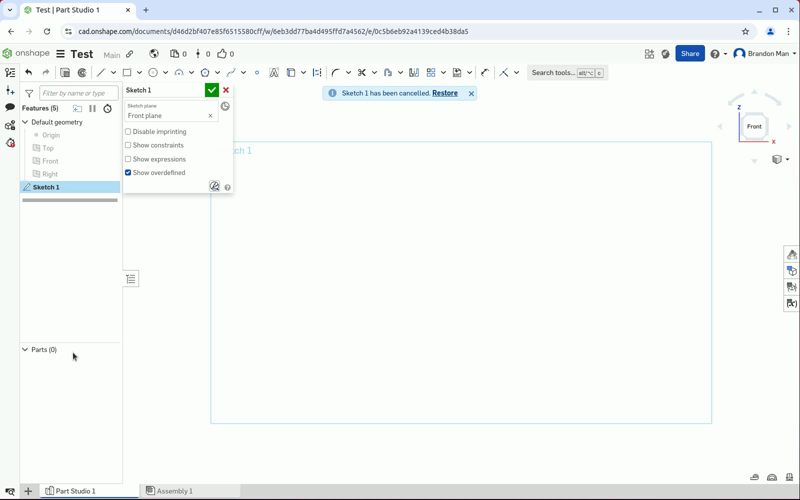
key(c)
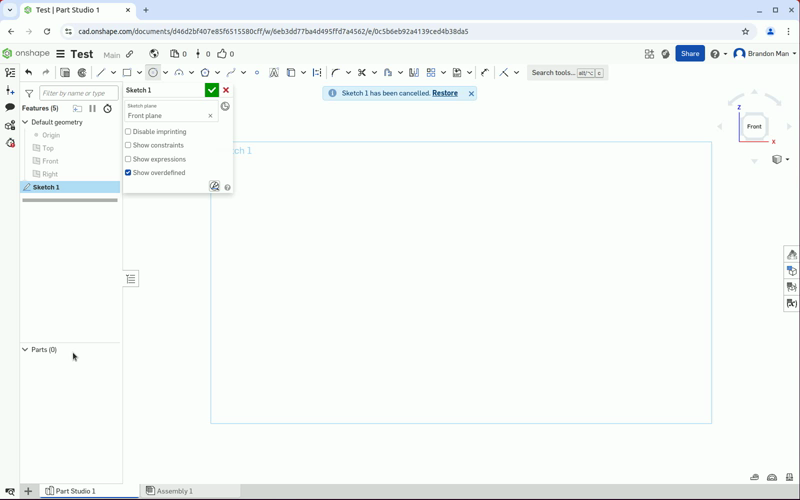
key_down(shift)
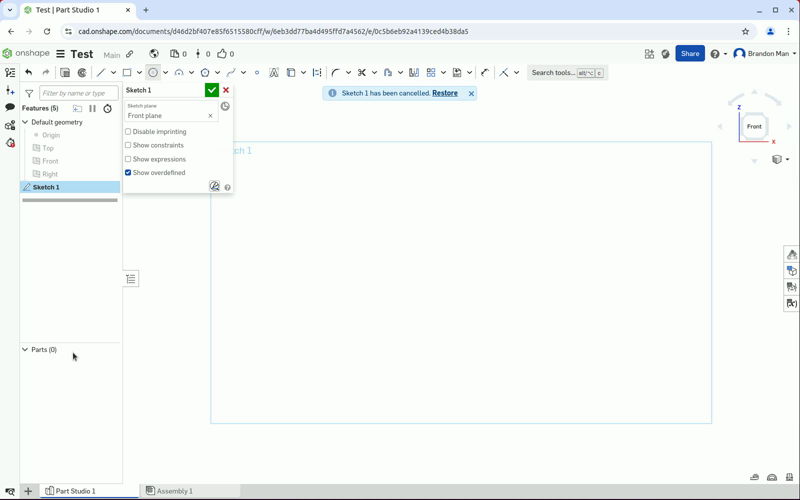
mouse_move(461, 282)
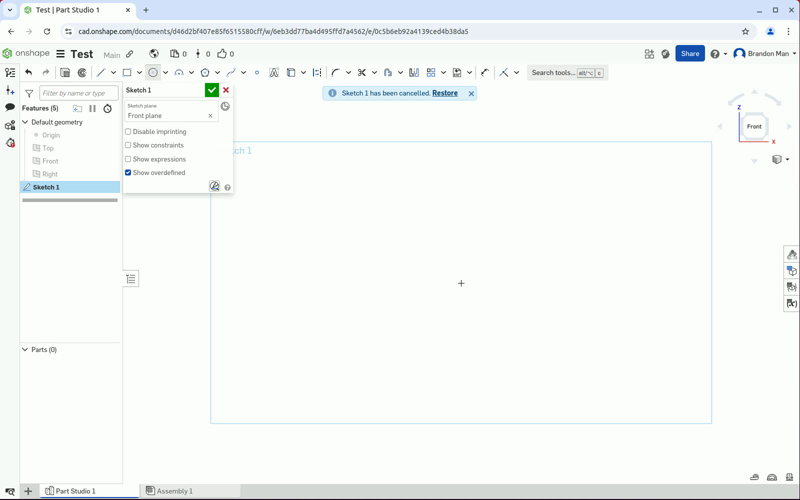
click(461, 282)
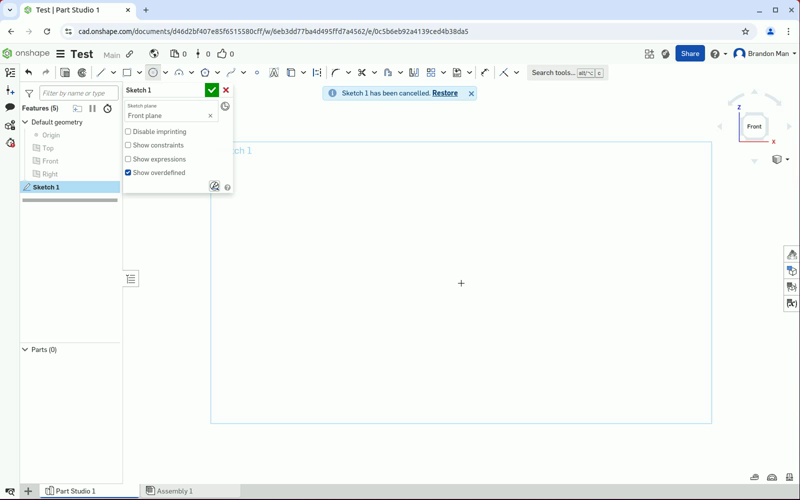
key_up(shift)
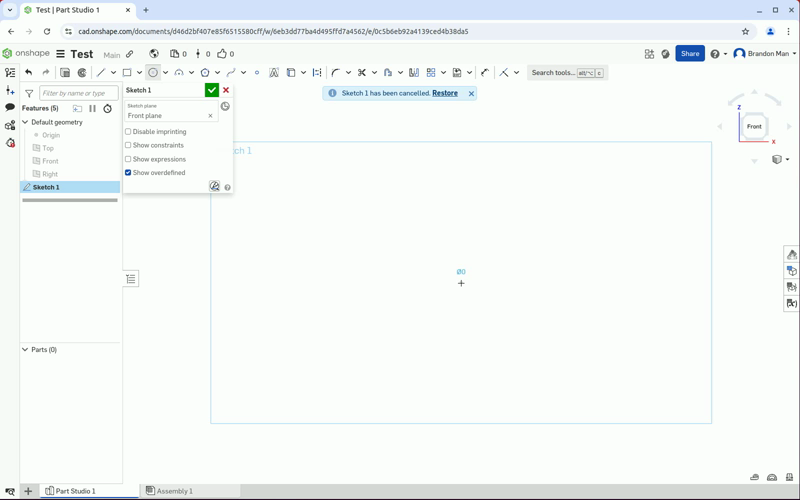
mouse_move(465, 282)
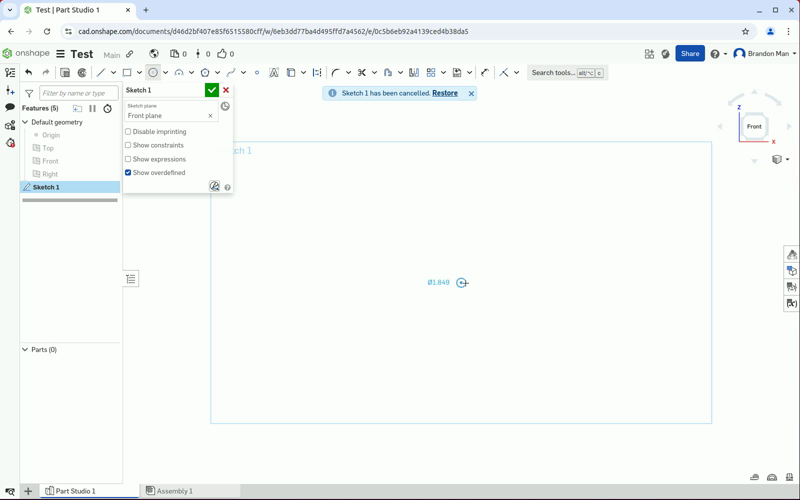
click(465, 282)
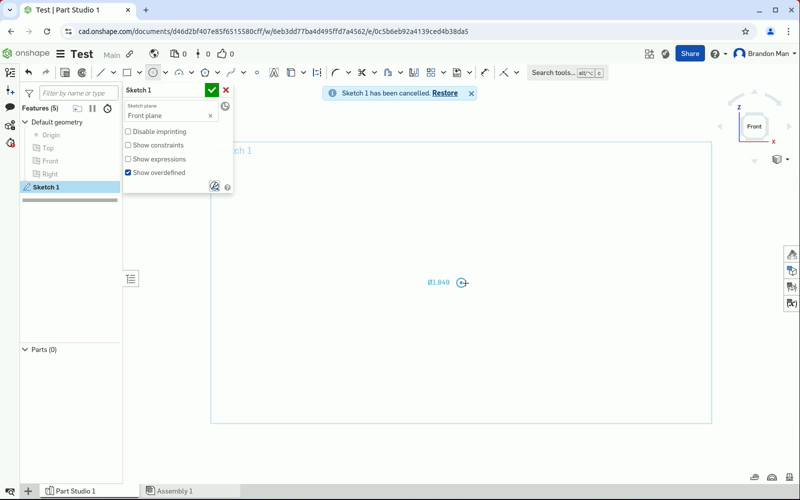
key(esc)
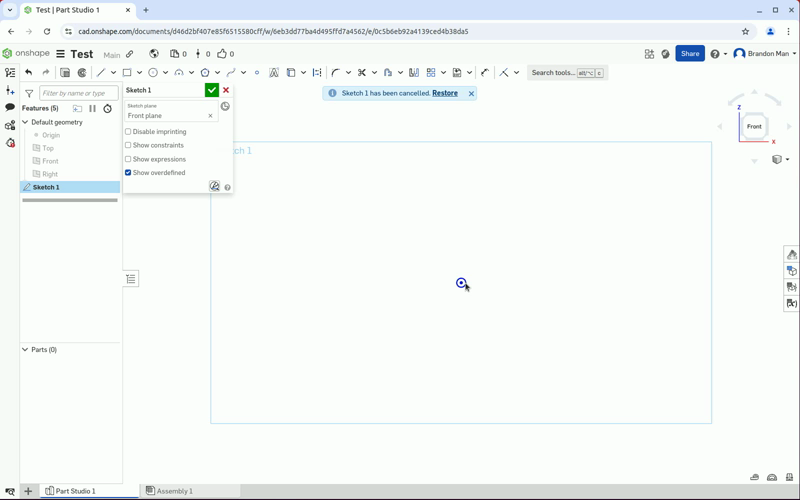
mouse_move(460, 283)
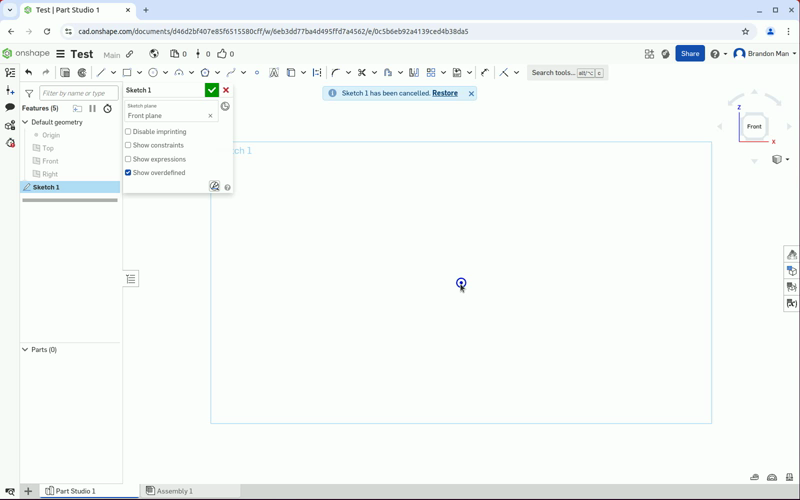
scroll(6)
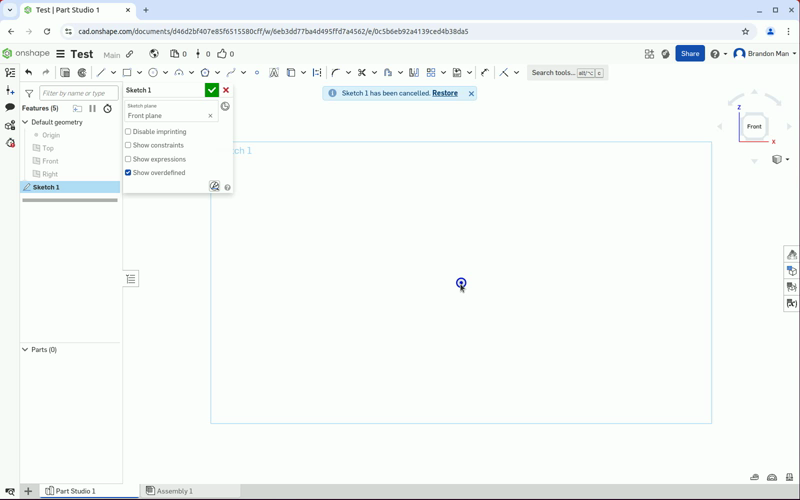
scroll(6)
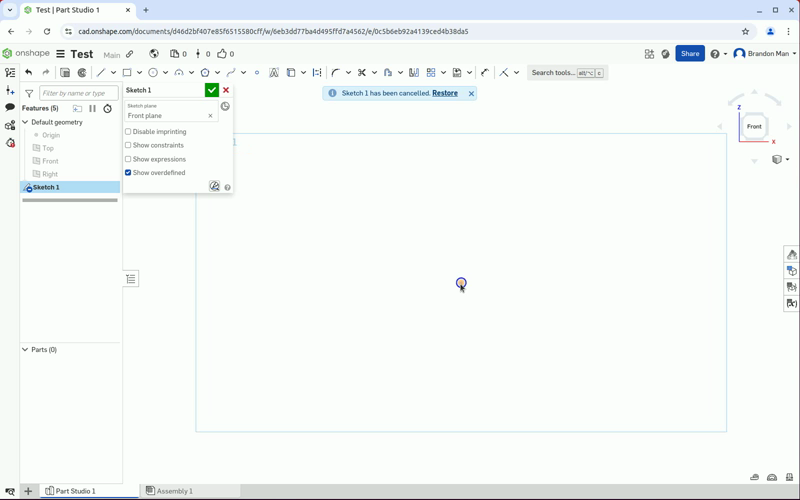
scroll(6)
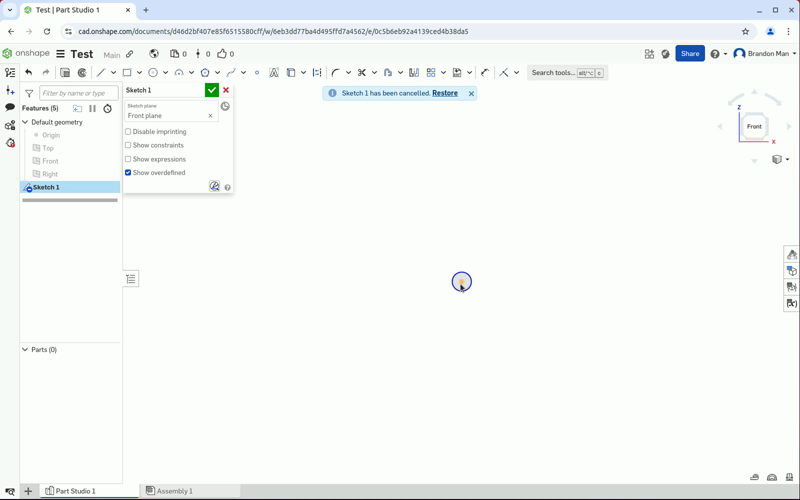
scroll(6)
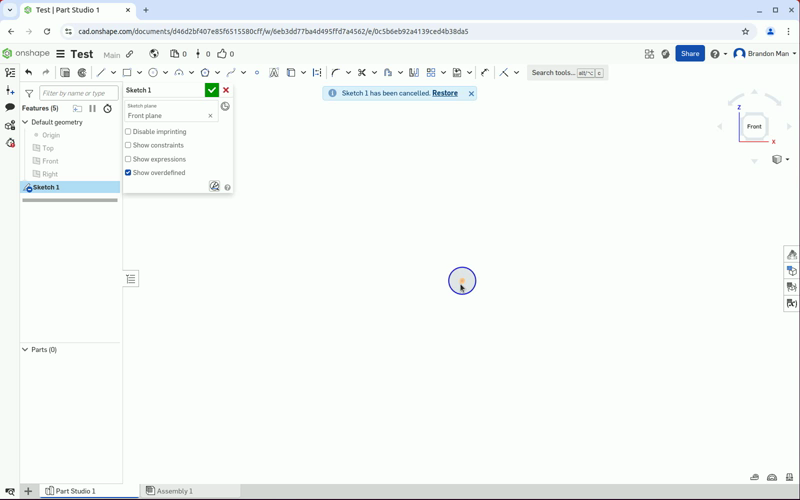
scroll(6)
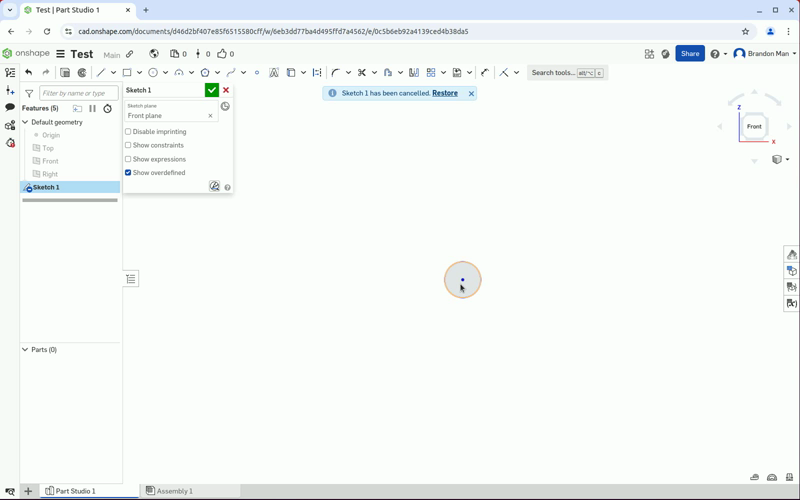
scroll(6)
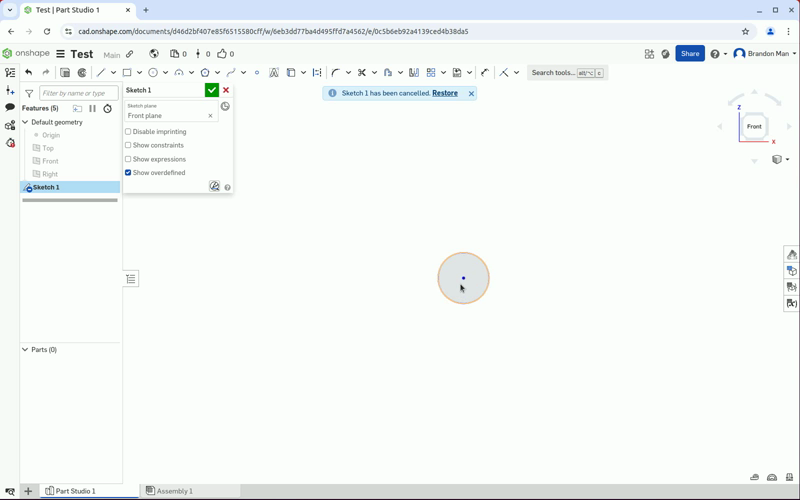
scroll(6)
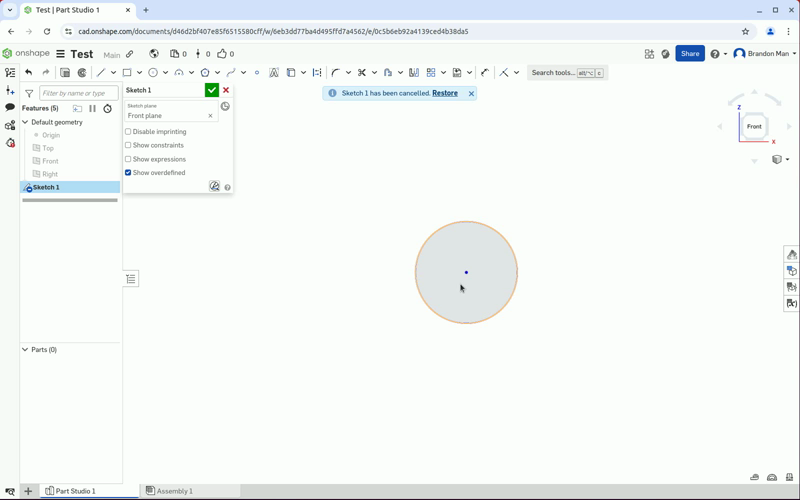
click(460, 283)
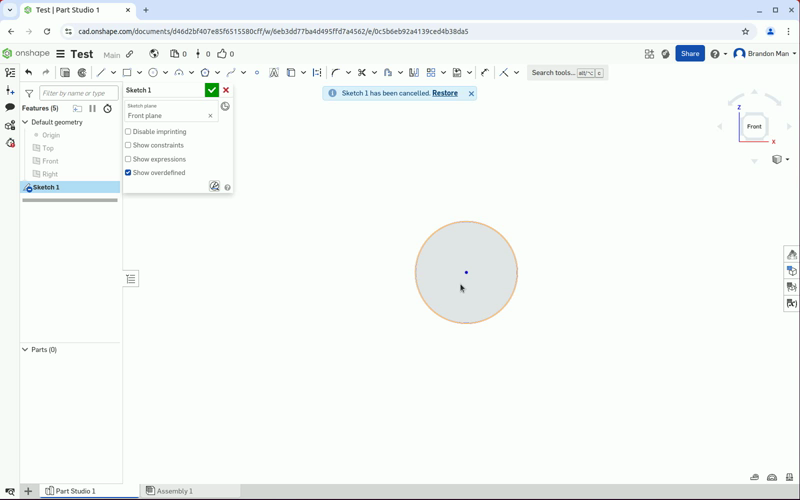
scroll(-6)
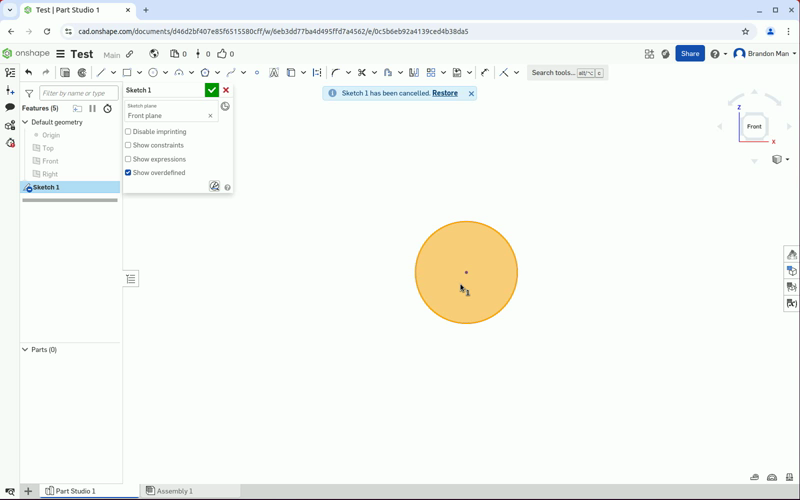
scroll(-6)
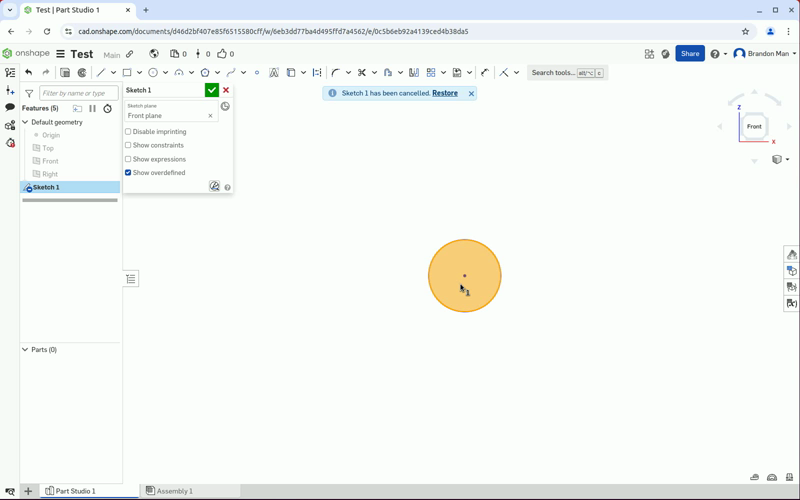
scroll(-6)
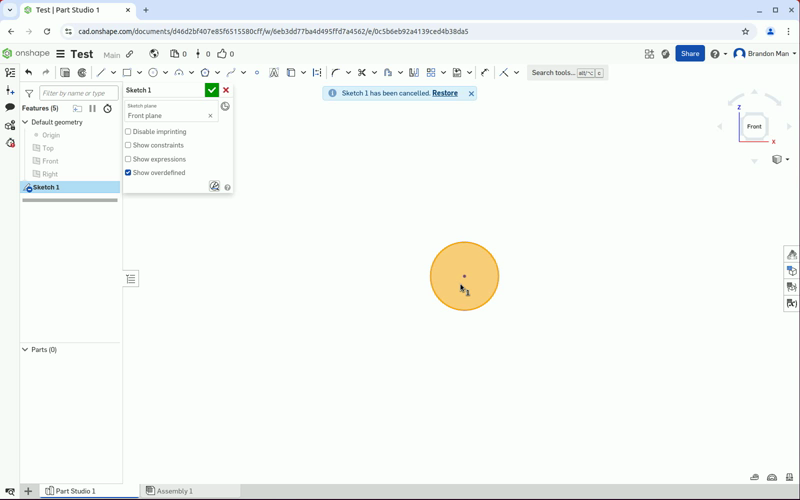
scroll(-6)
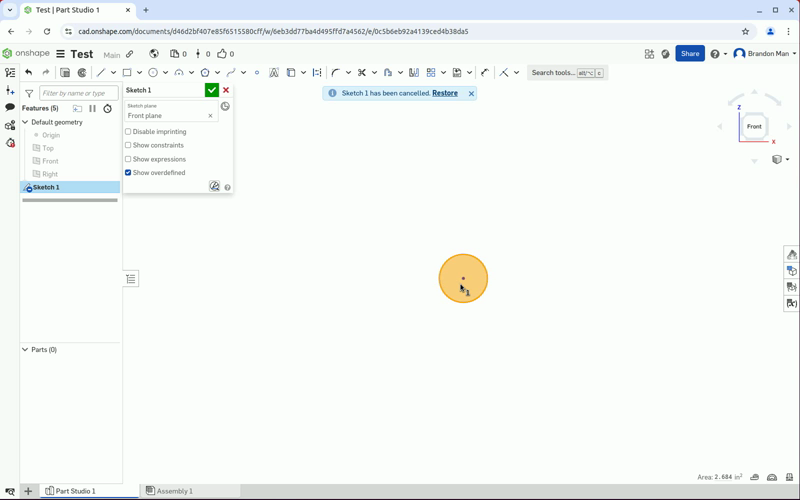
scroll(-6)
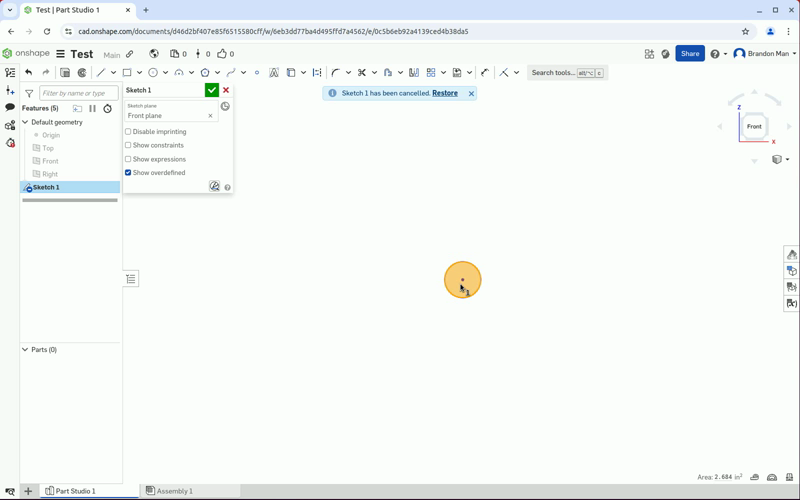
scroll(-6)
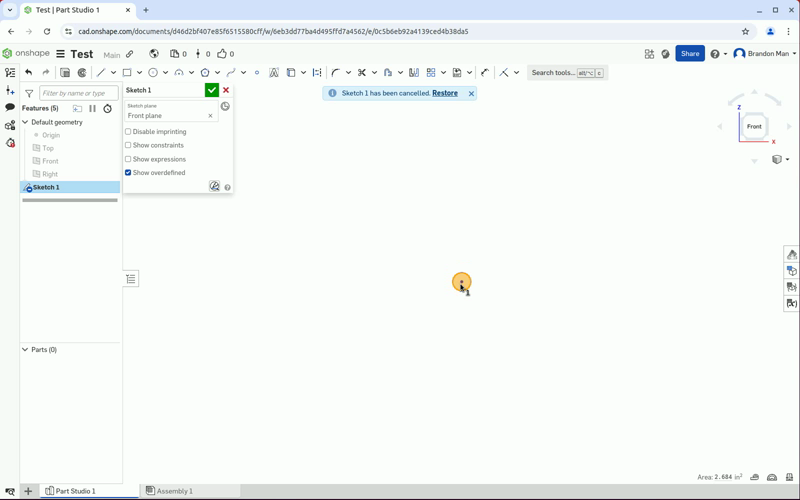
scroll(-6)
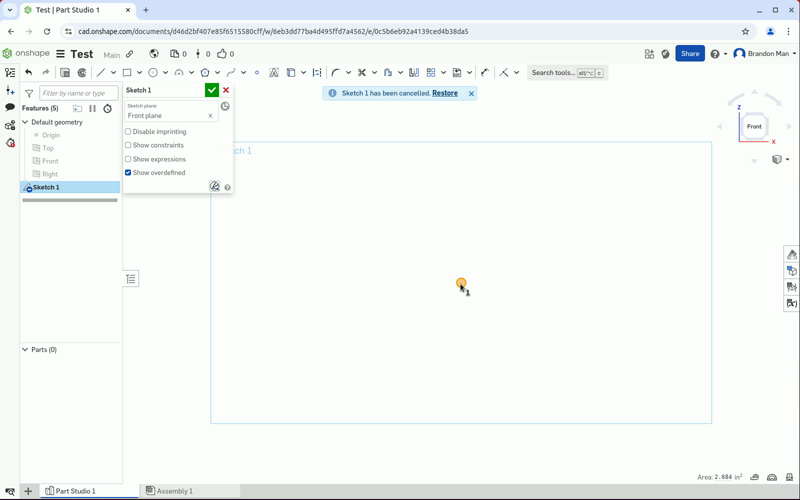
mouse_move(73, 352)
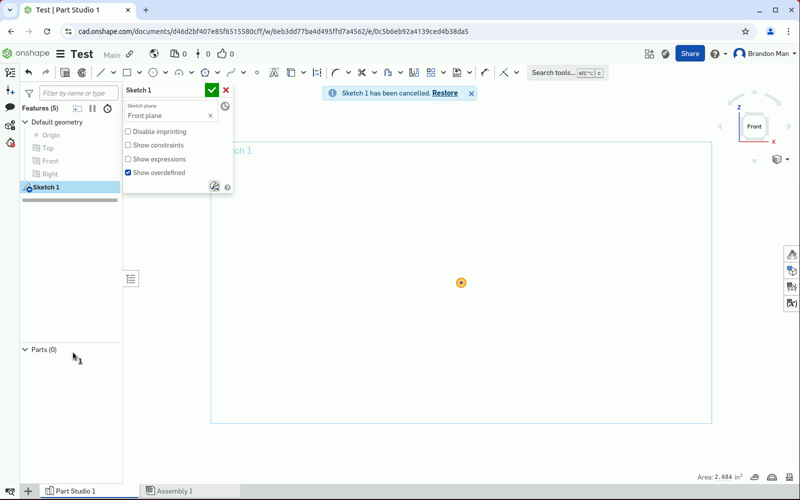
key(shift+y)
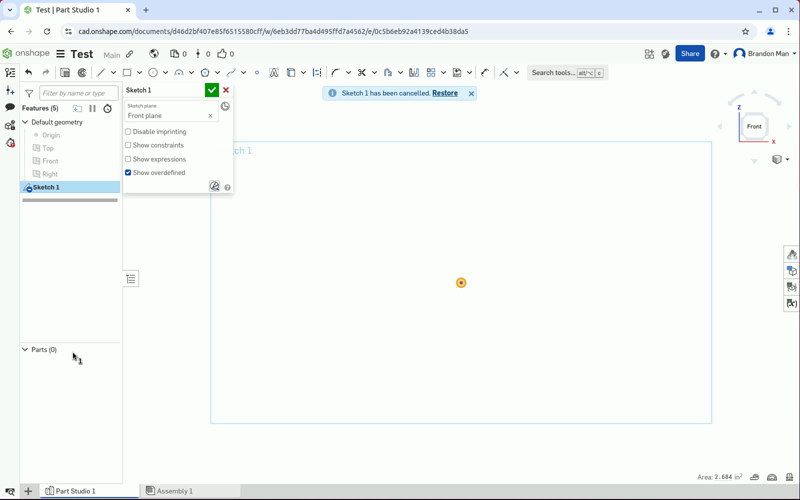
key(shift+e)
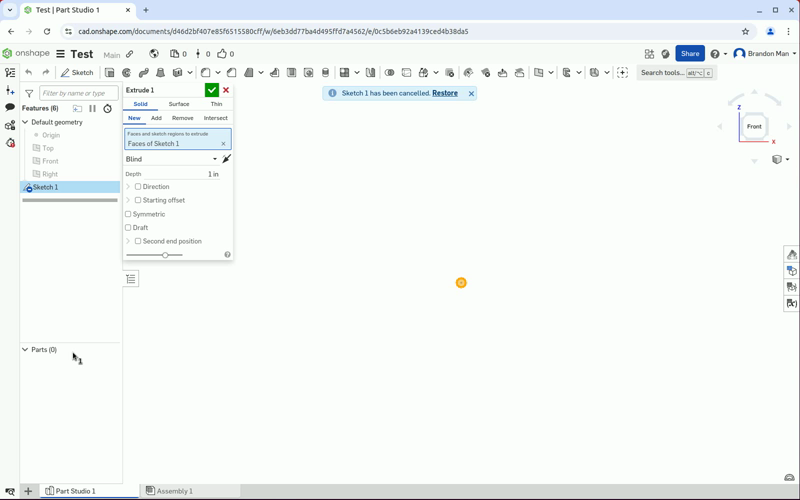
mouse_move(143, 106)
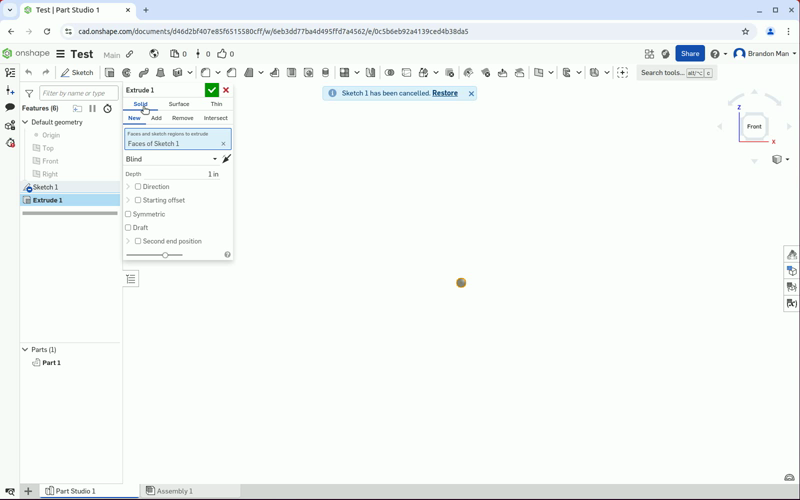
click(143, 106)
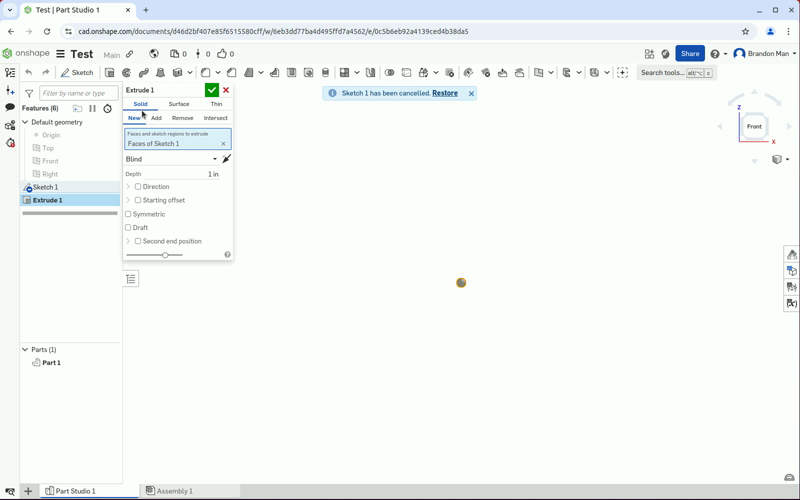
mouse_move(137, 120)
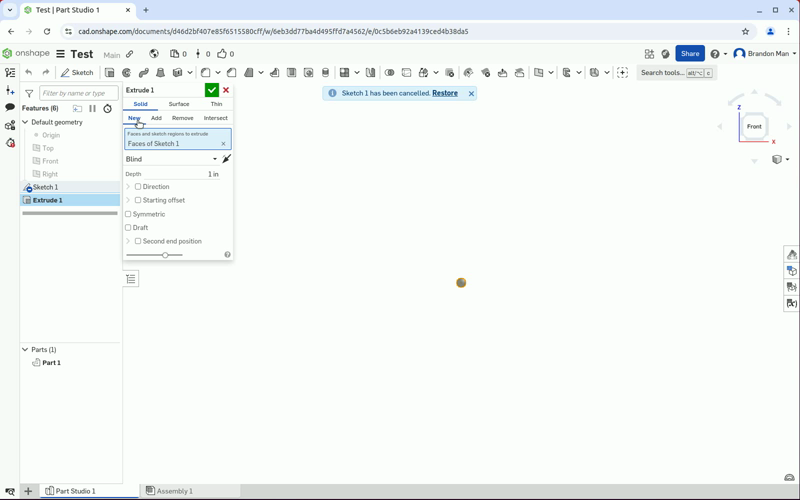
click(137, 120)
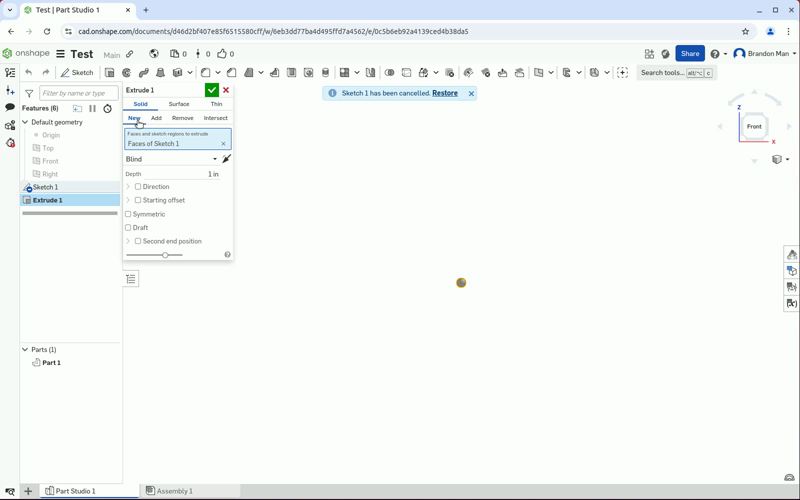
key(tab, 4)
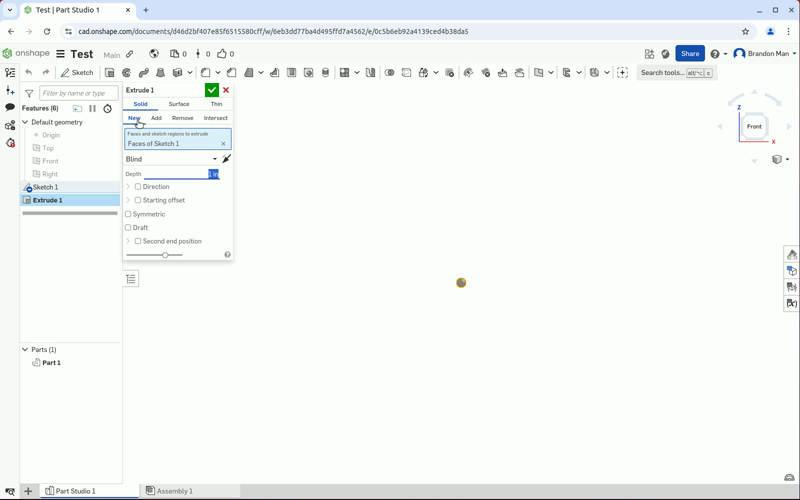
text(23.108)
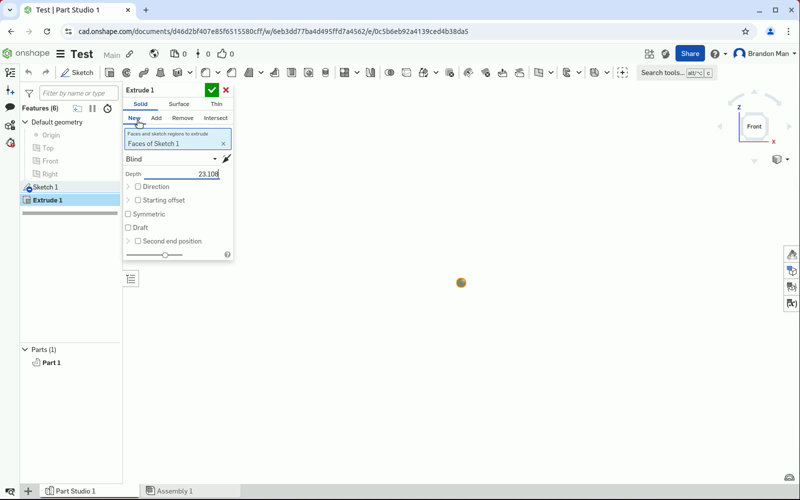
key(enter)
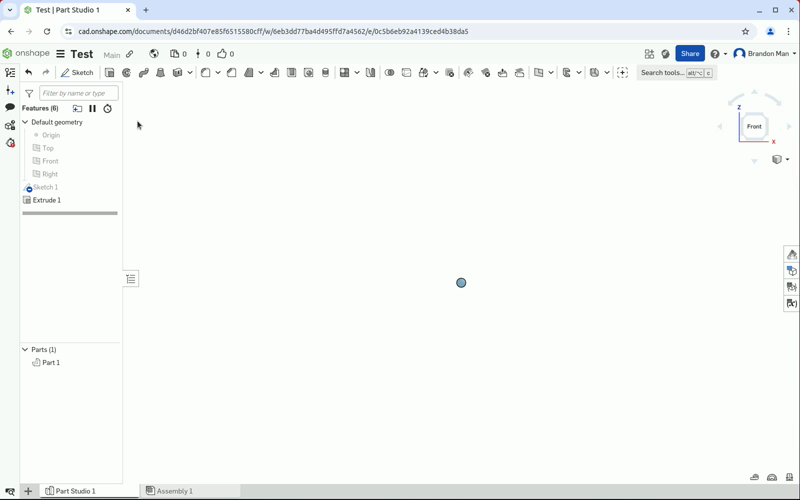
key(shift+h)
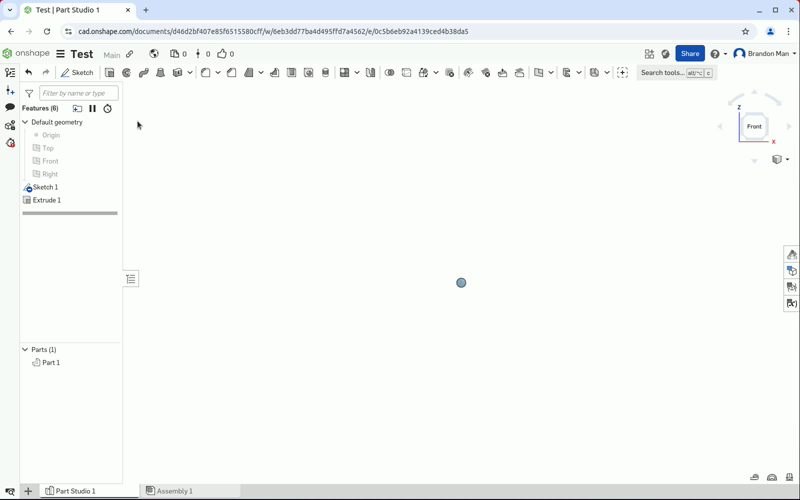
key(shift+h)
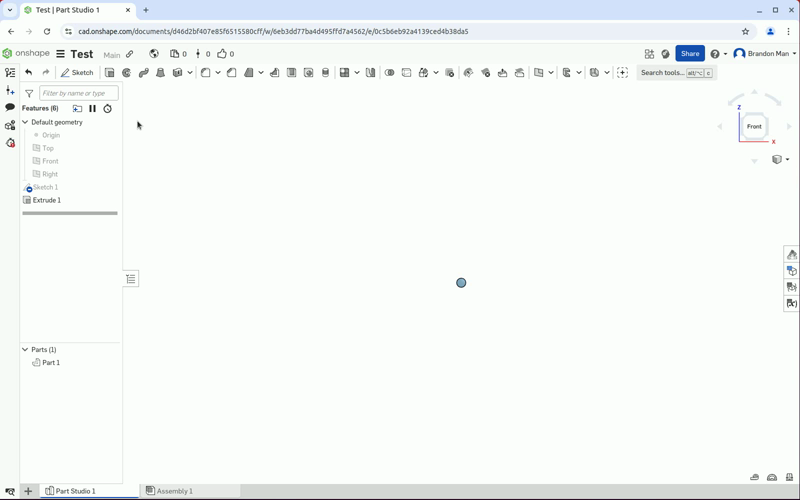
mouse_move(73, 189)
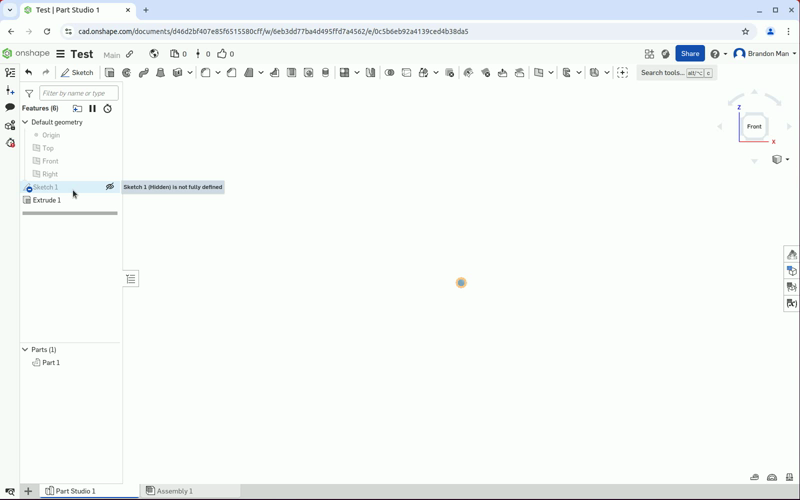
click(73, 189)
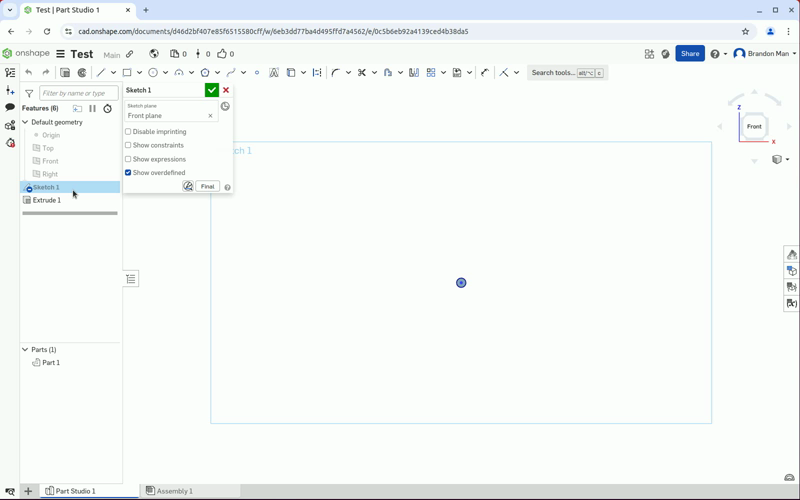
mouse_move(229, 92)
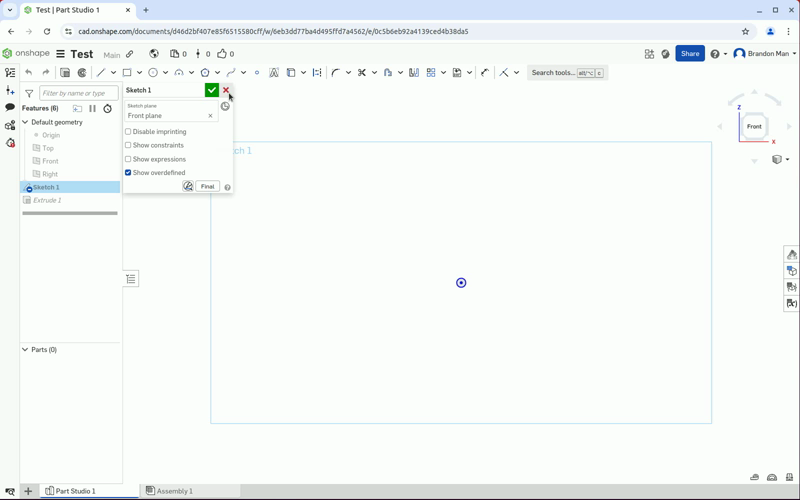
click(229, 92)
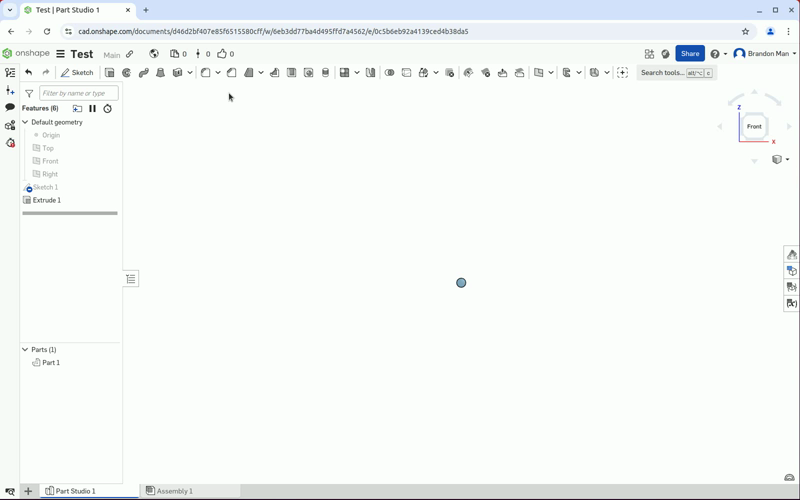
mouse_move(73, 352)
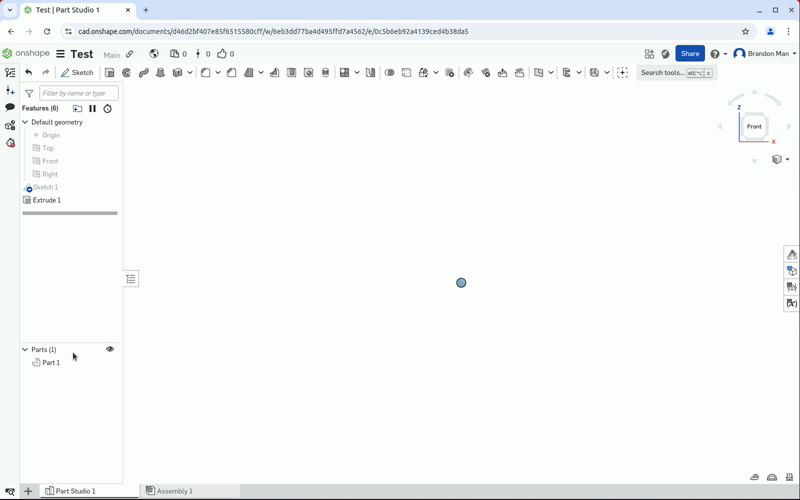
key(y)
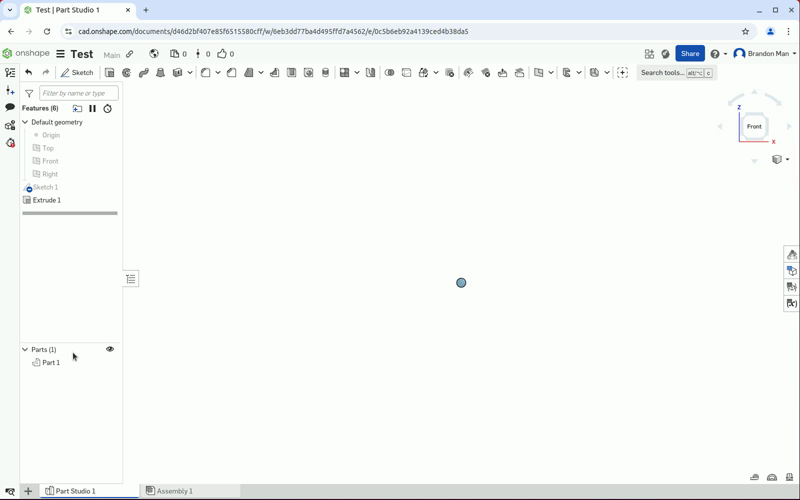
key(shift+p)
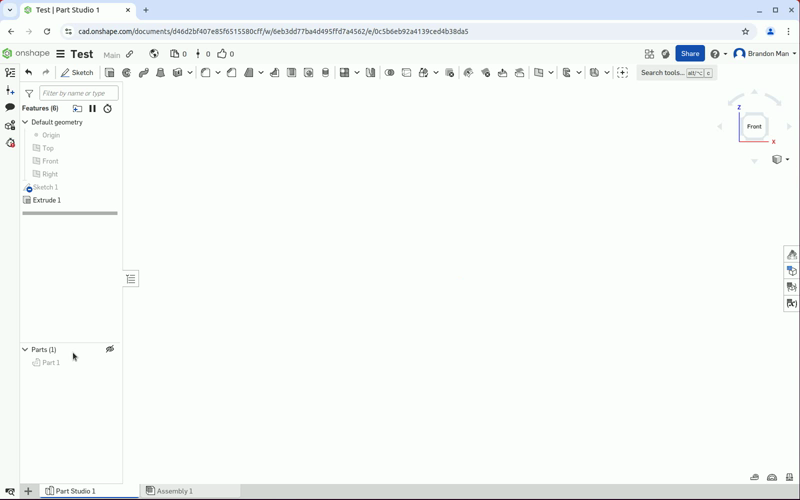
key(space)
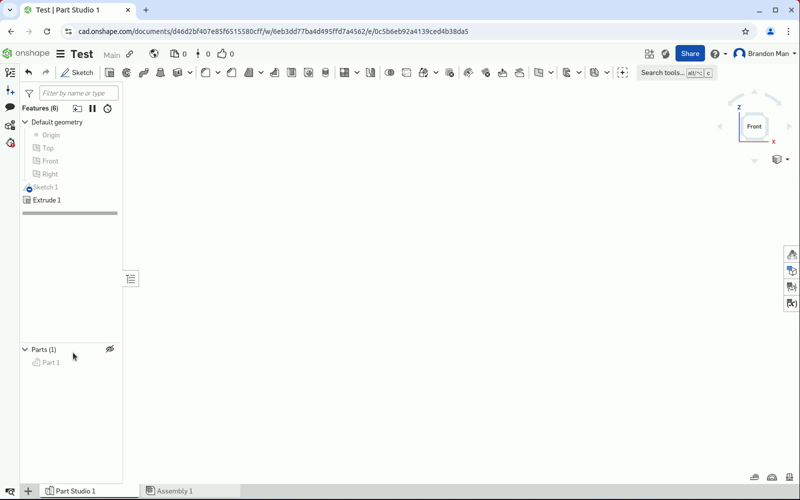
key_down(shift)
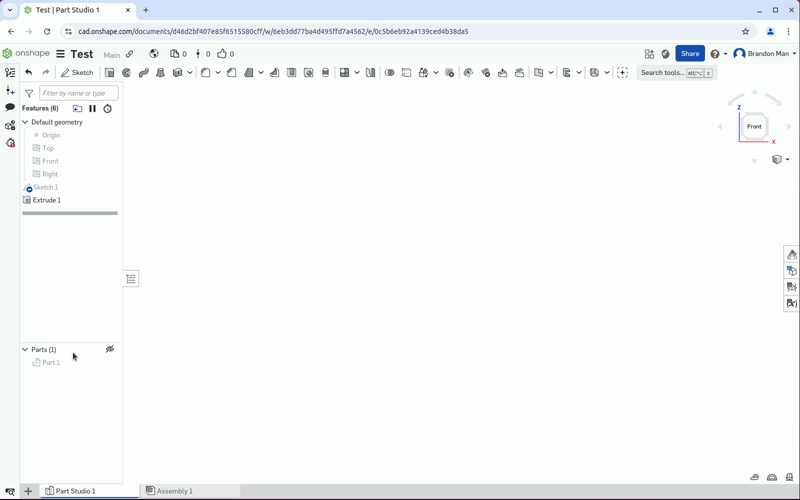
key(left)
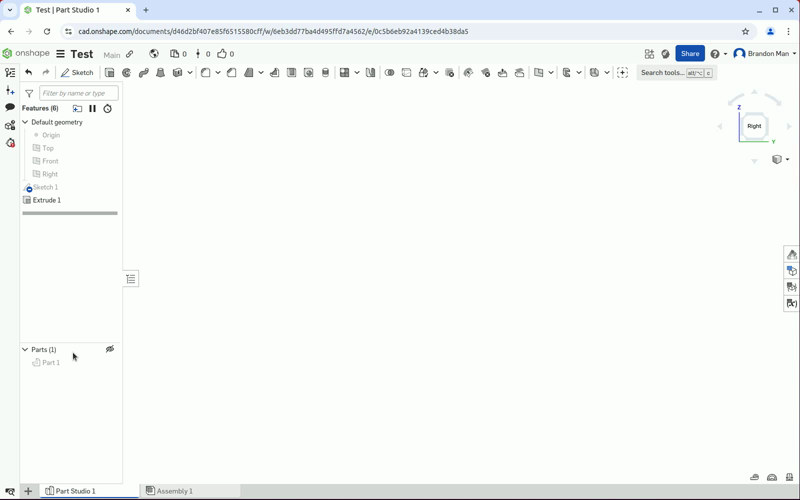
key_up(shift)
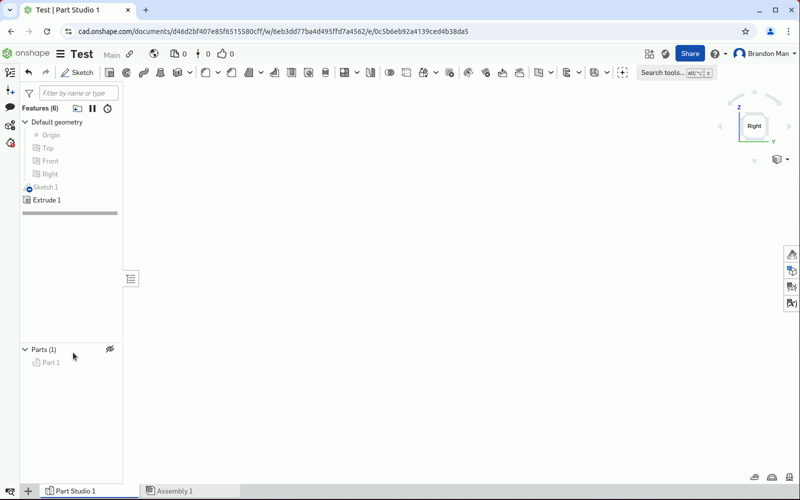
mouse_move(73, 352)
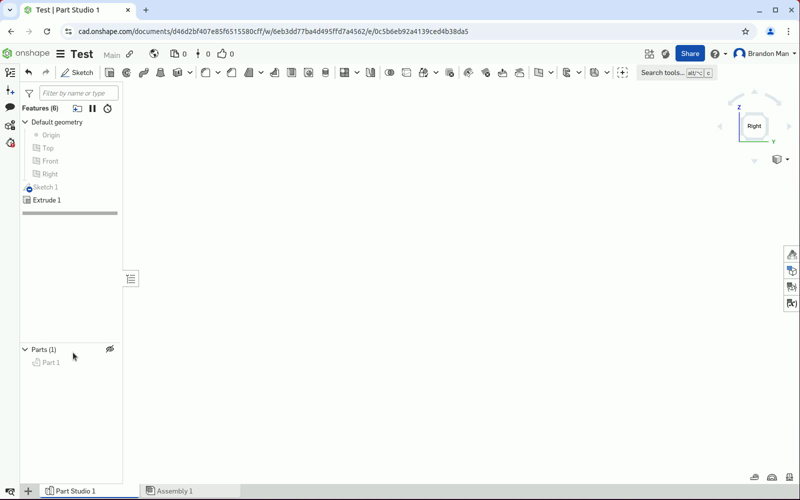
key(shift+y)
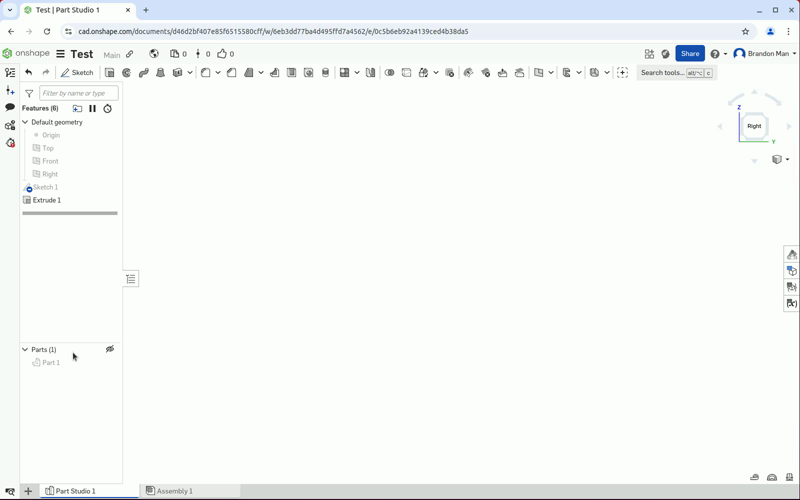
key(shift+s)
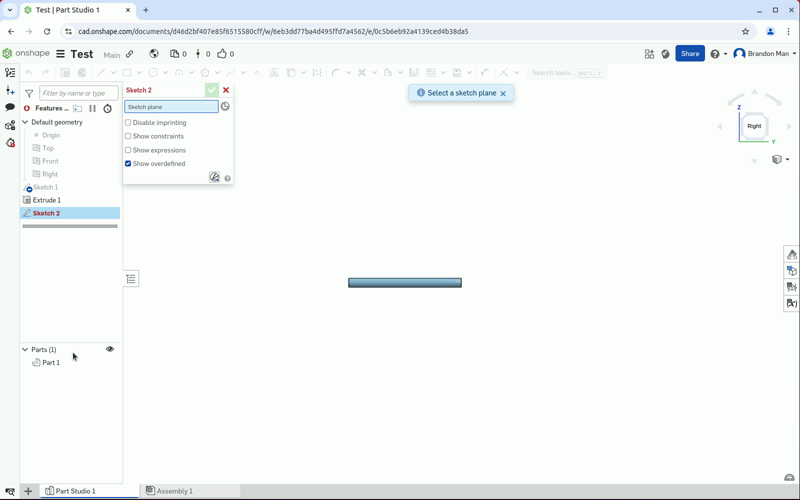
mouse_move(73, 176)
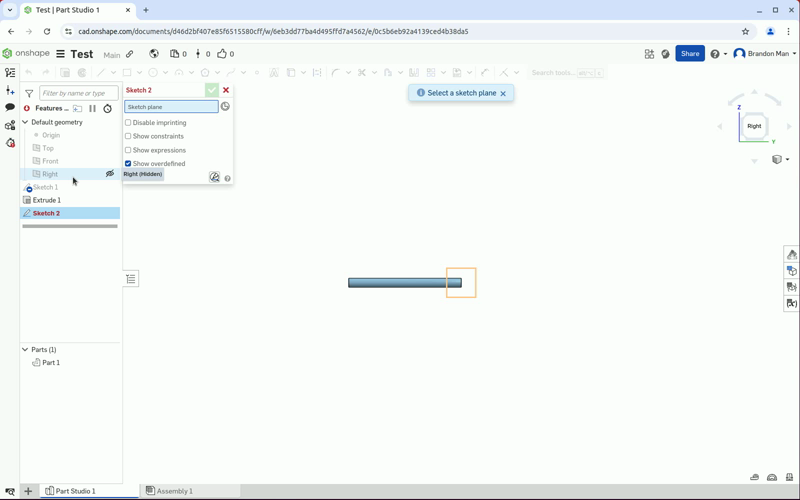
click(73, 176)
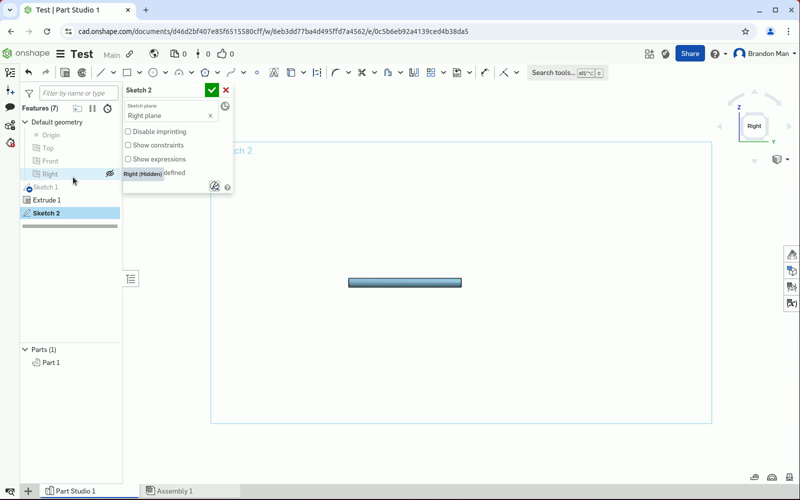
mouse_move(73, 352)
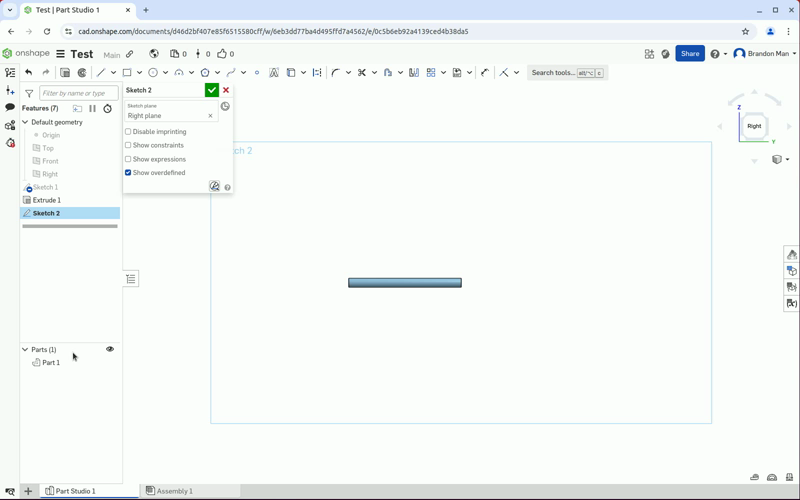
key(y)
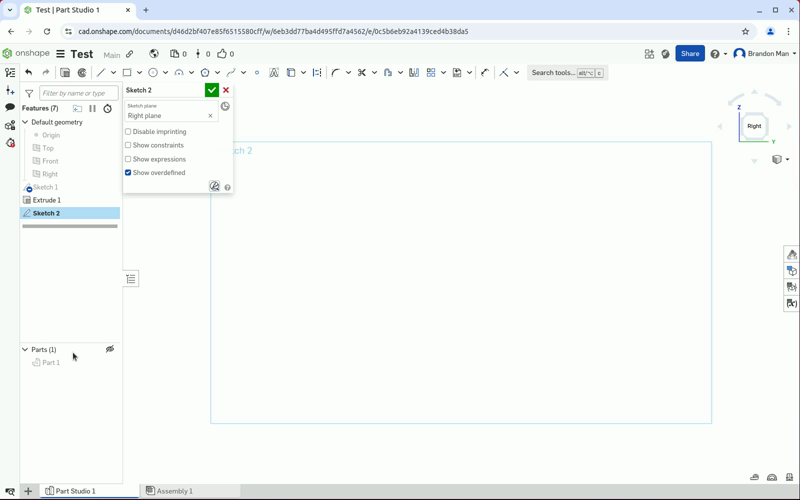
key(l)
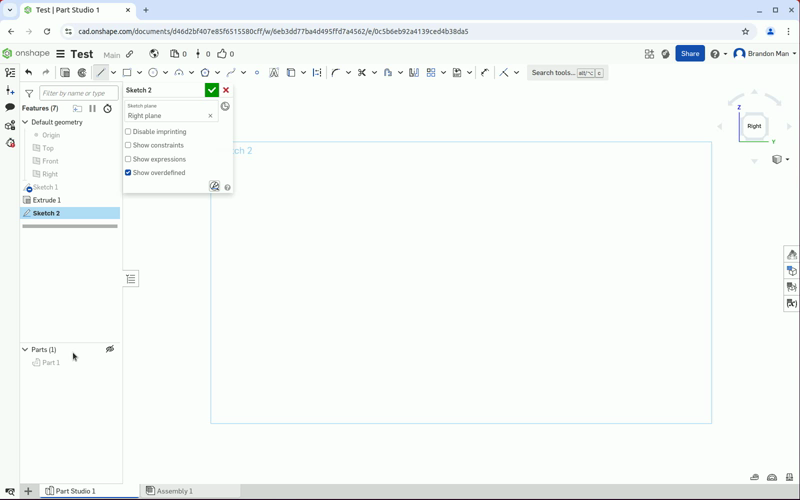
key_down(shift)
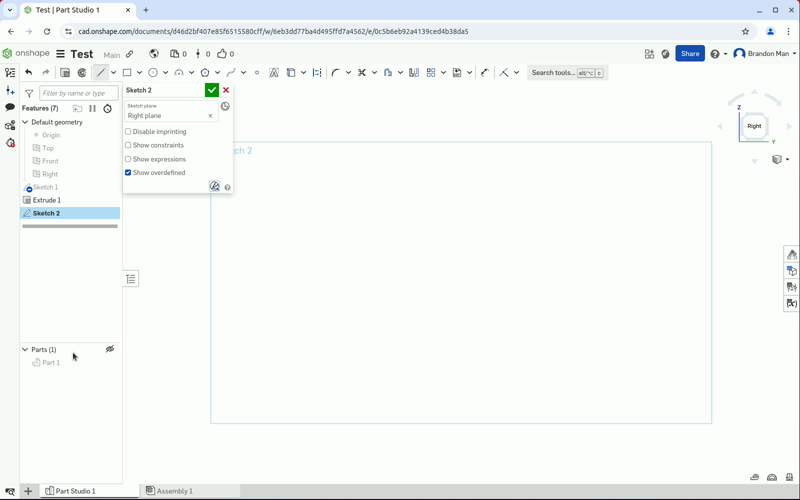
mouse_move(369, 282)
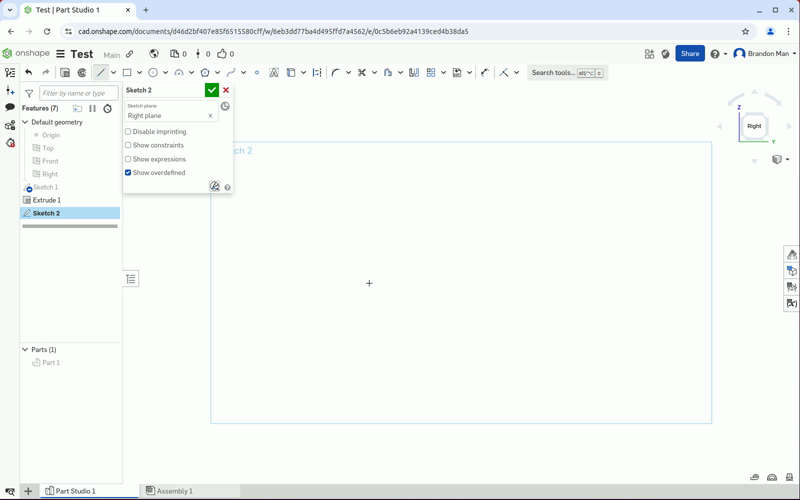
click(369, 282)
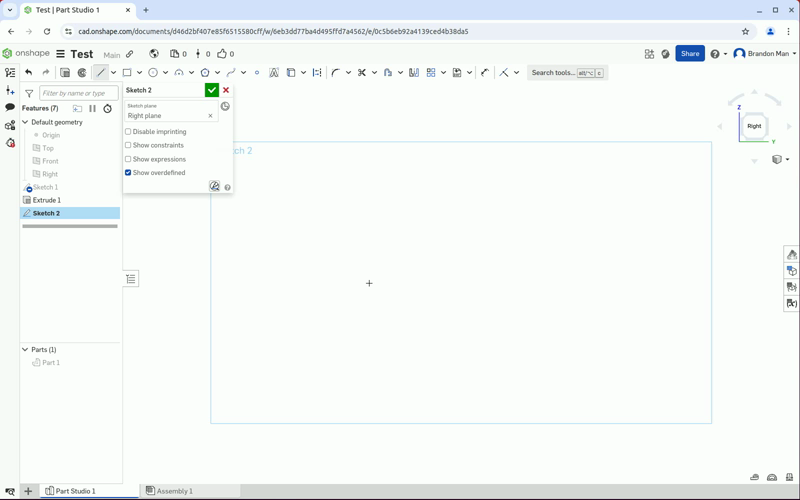
key_up(shift)
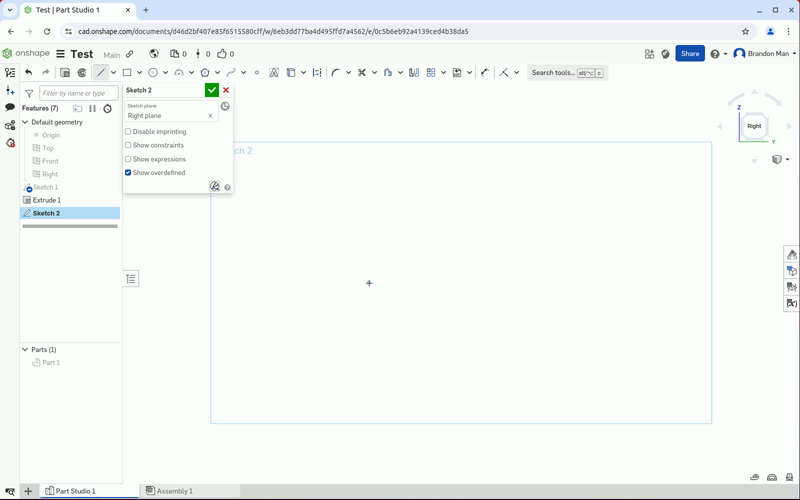
key_down(shift)
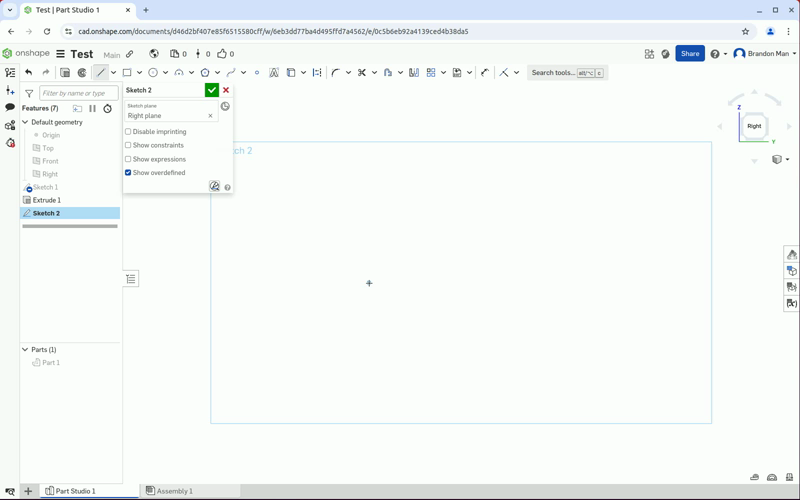
mouse_move(440, 282)
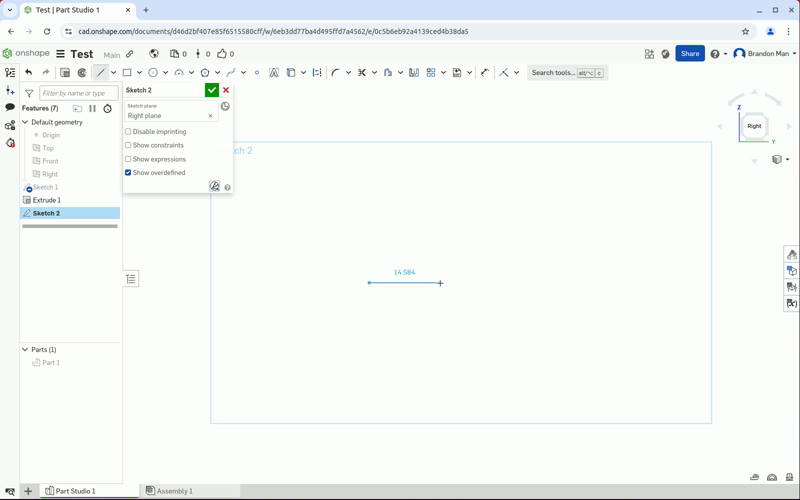
click(440, 282)
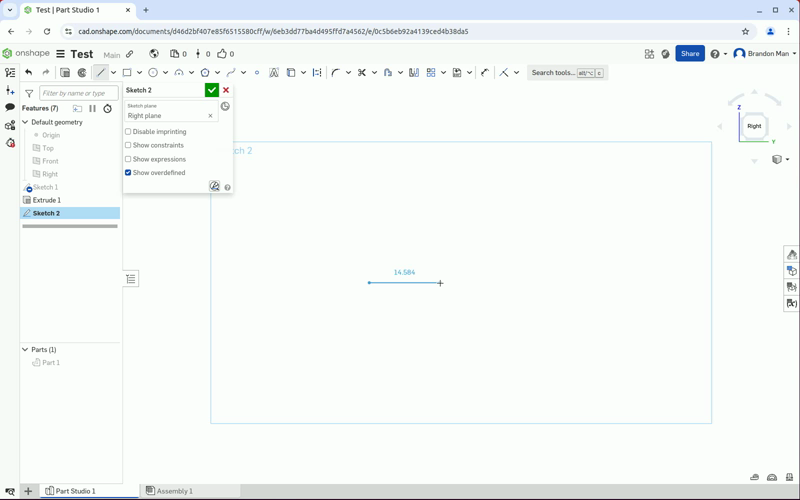
key_up(shift)
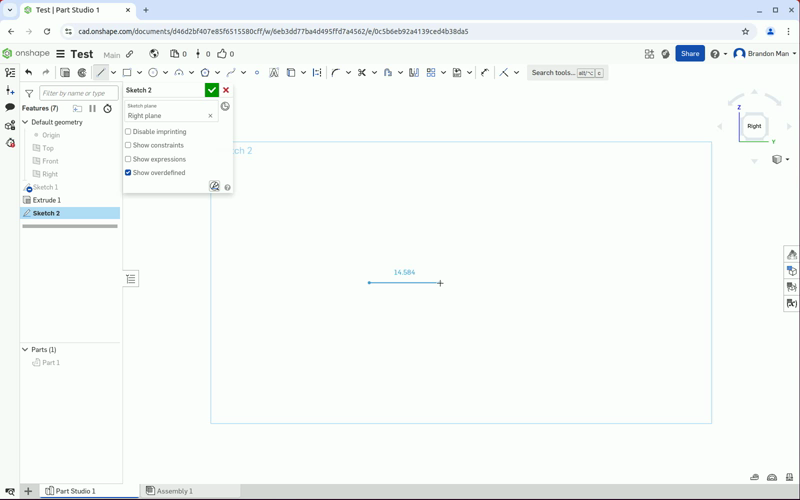
key_down(shift)
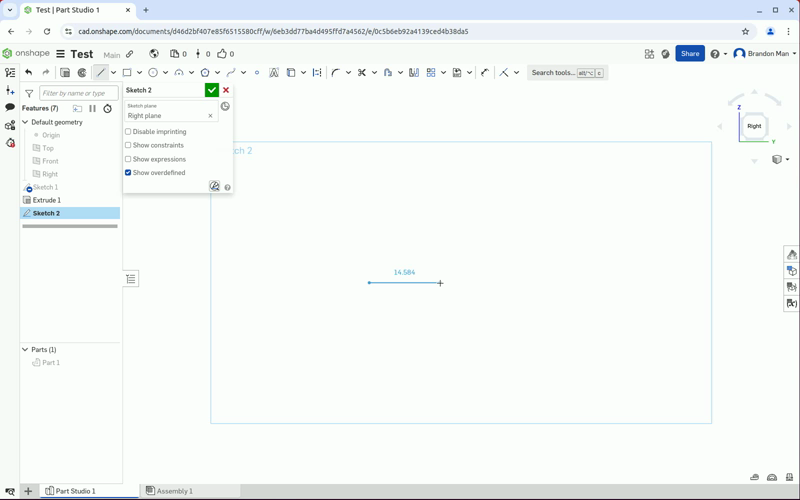
mouse_move(470, 282)
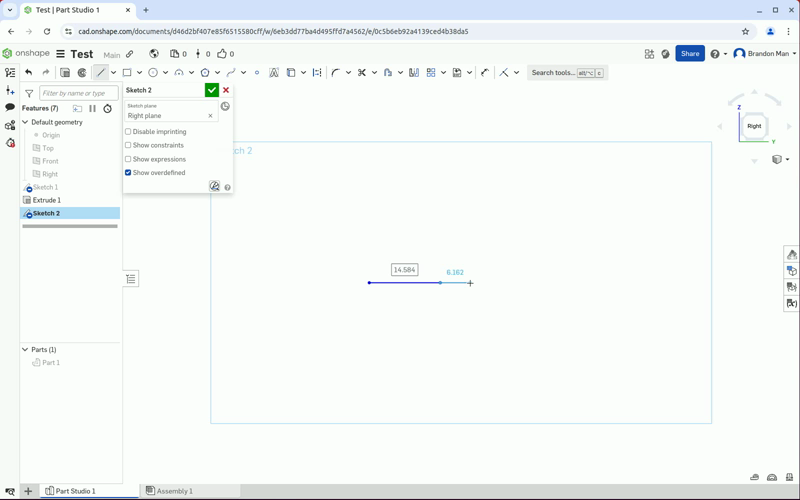
mouse_move(431, 272)
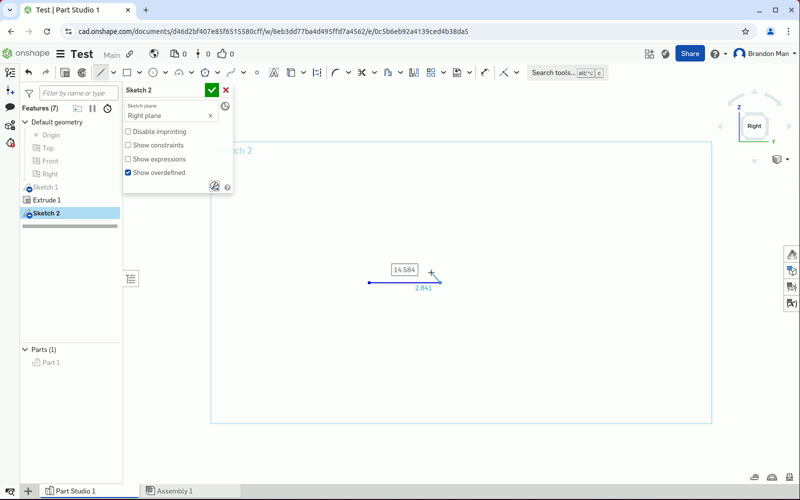
click(431, 272)
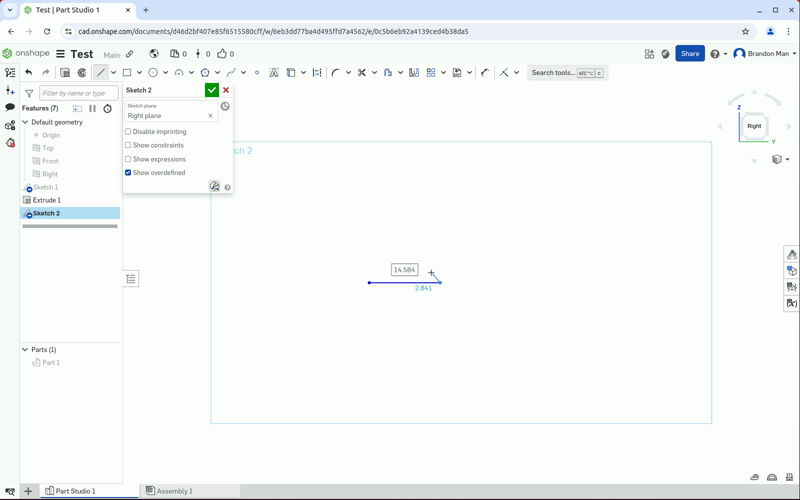
key_up(shift)
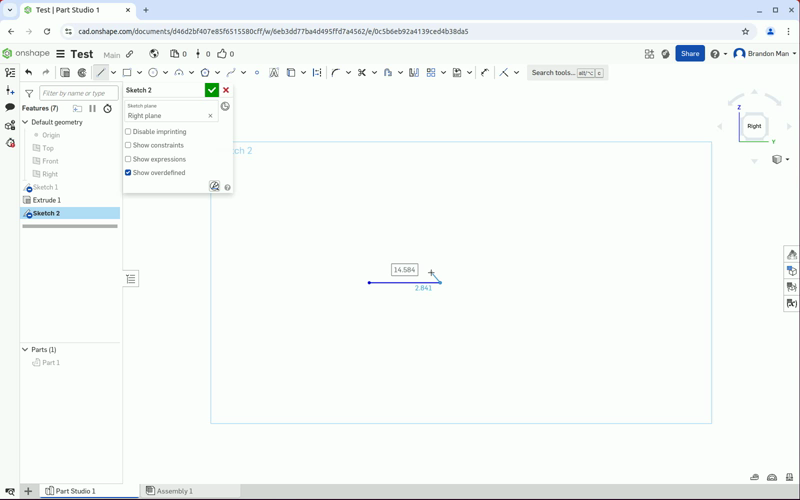
key_down(shift)
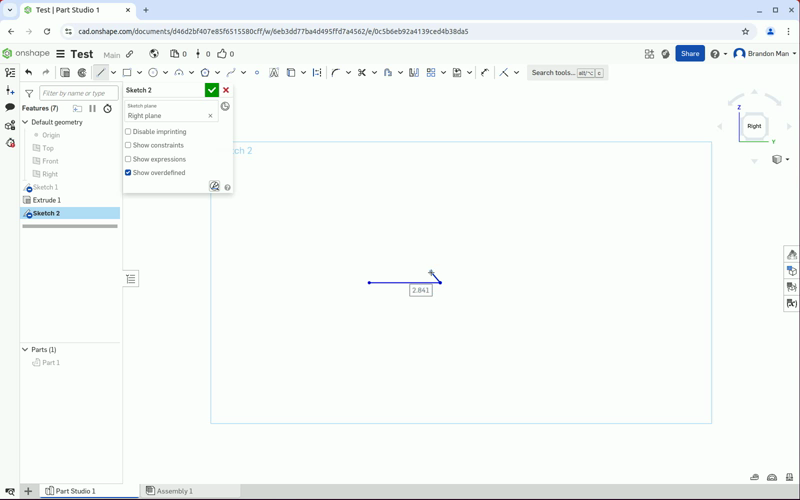
mouse_move(461, 272)
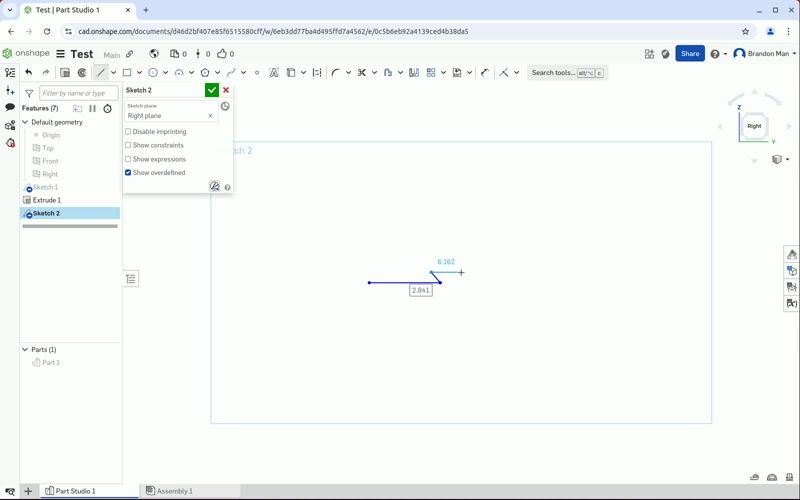
mouse_move(378, 272)
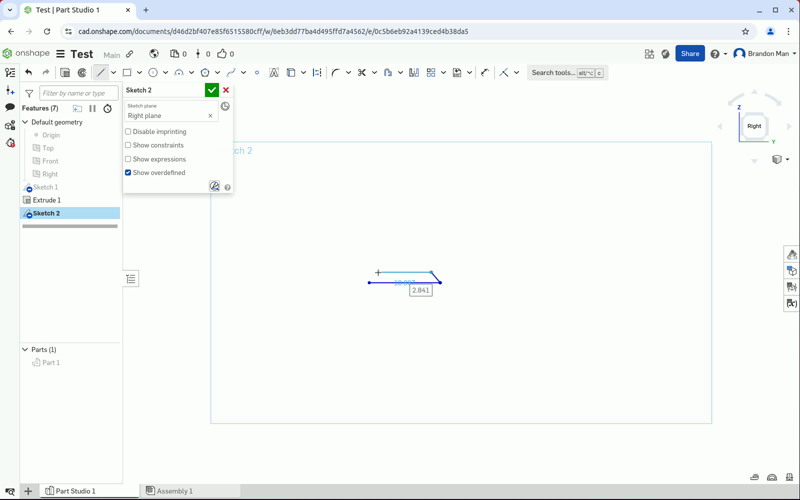
click(378, 272)
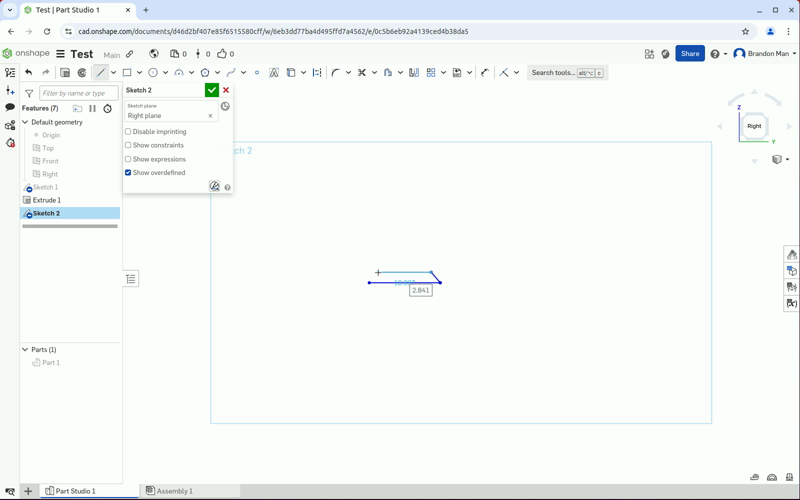
key_up(shift)
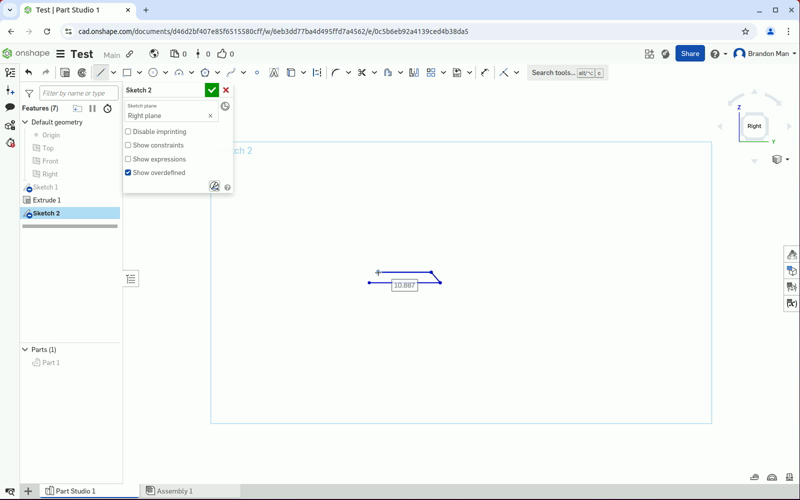
mouse_move(408, 272)
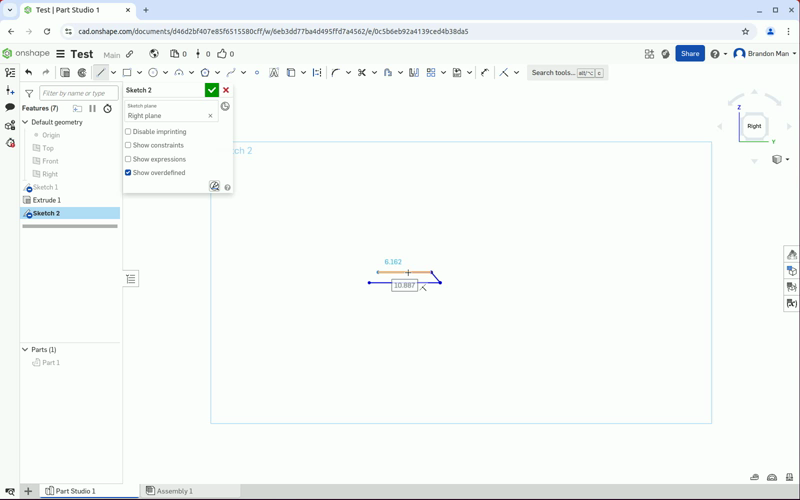
key_down(shift)
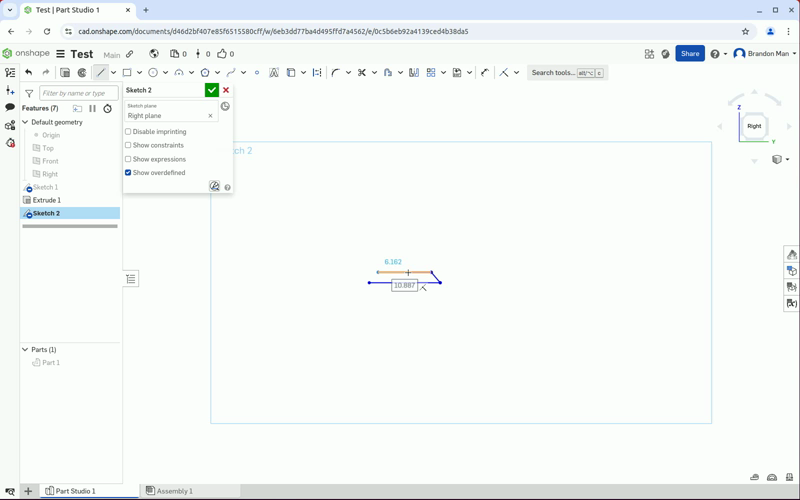
mouse_move(369, 282)
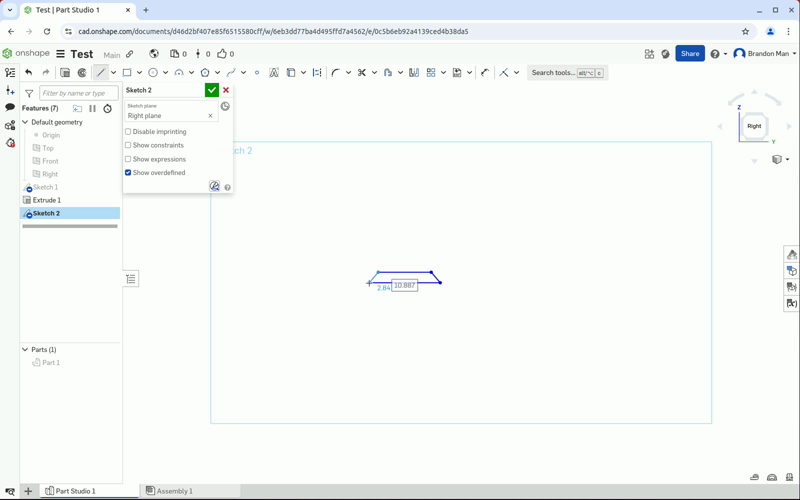
key_up(shift)
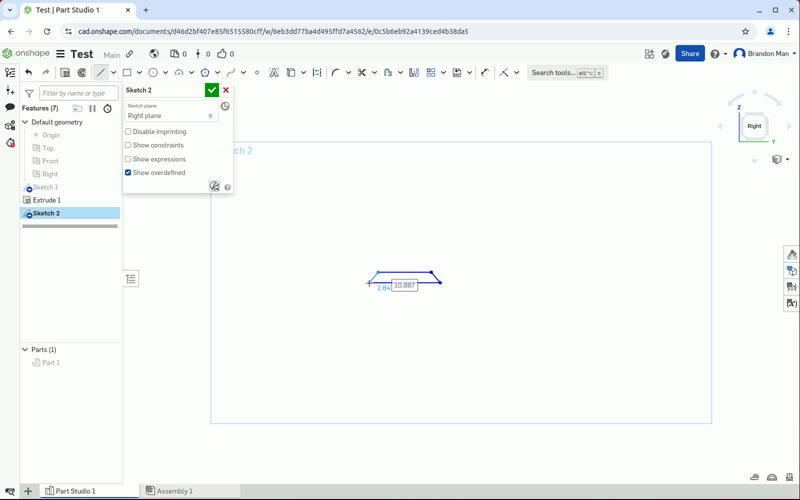
click(369, 282)
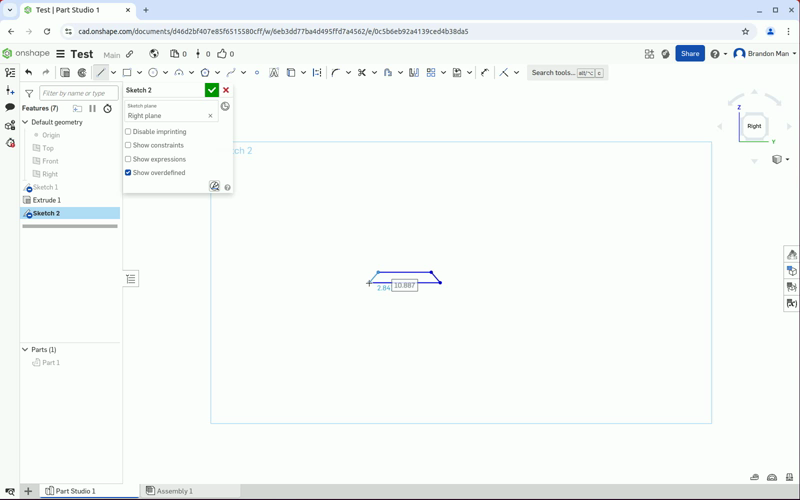
key(esc)
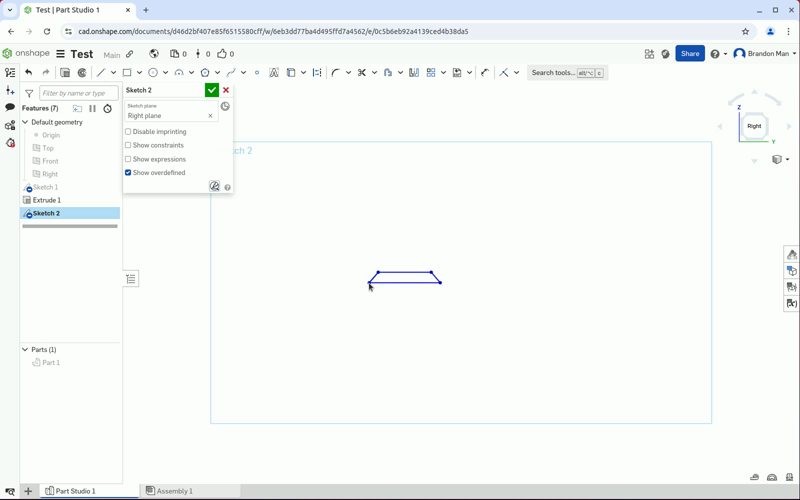
mouse_move(382, 274)
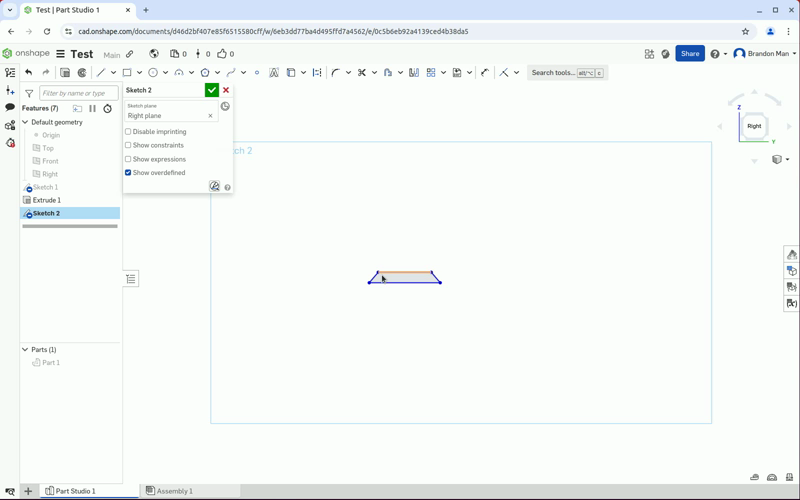
scroll(6)
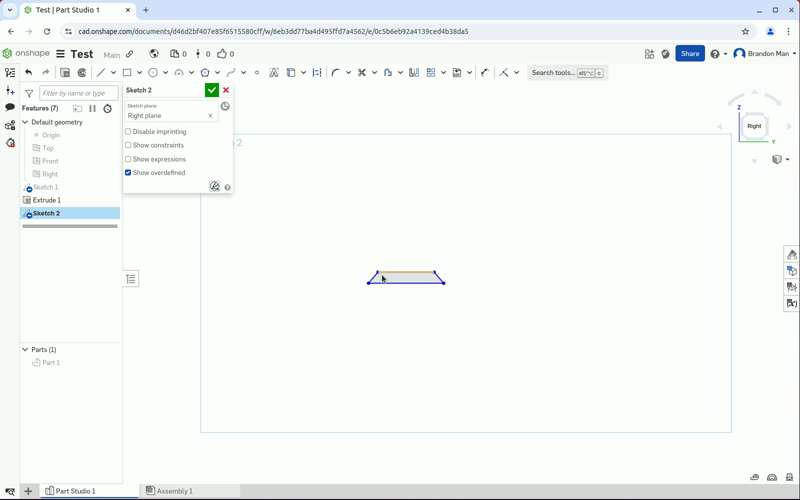
scroll(6)
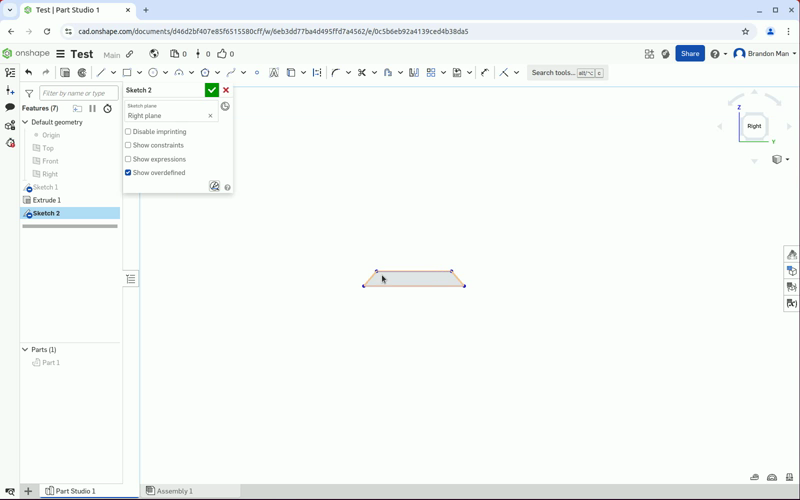
scroll(6)
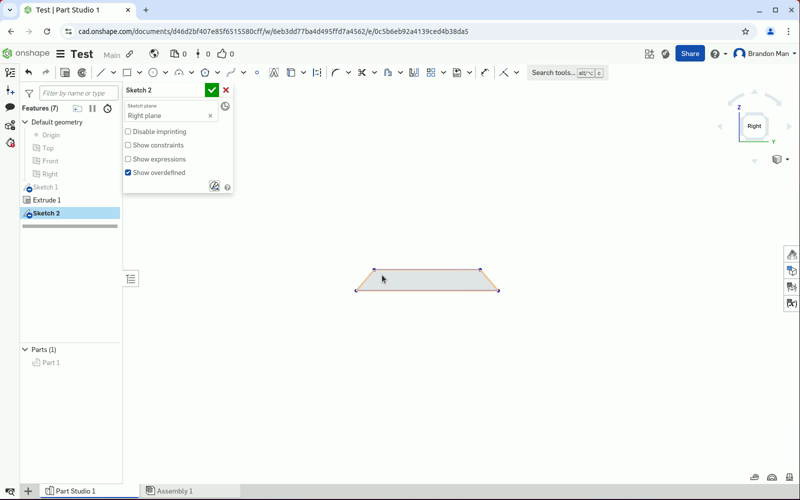
scroll(6)
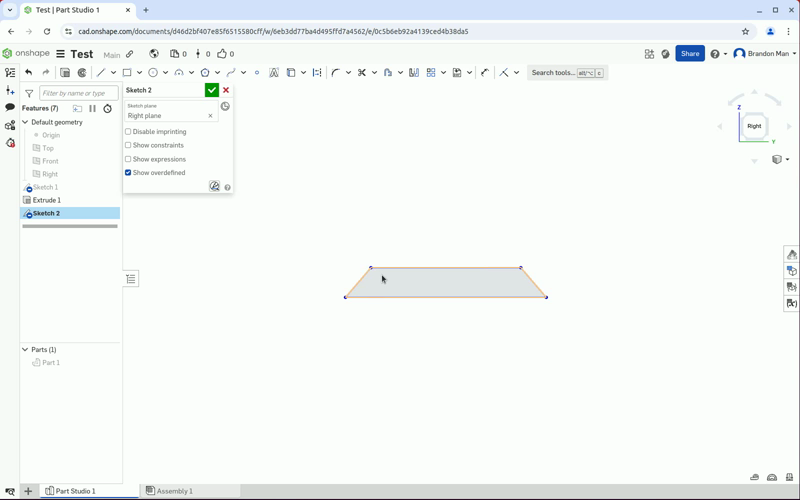
scroll(6)
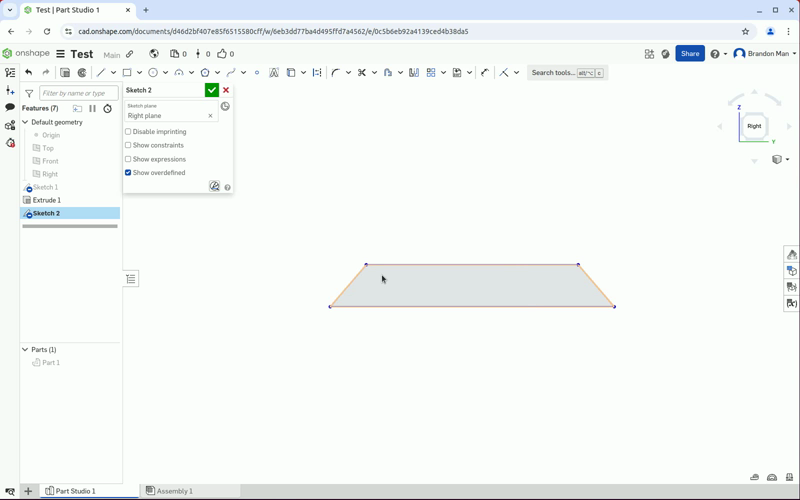
scroll(6)
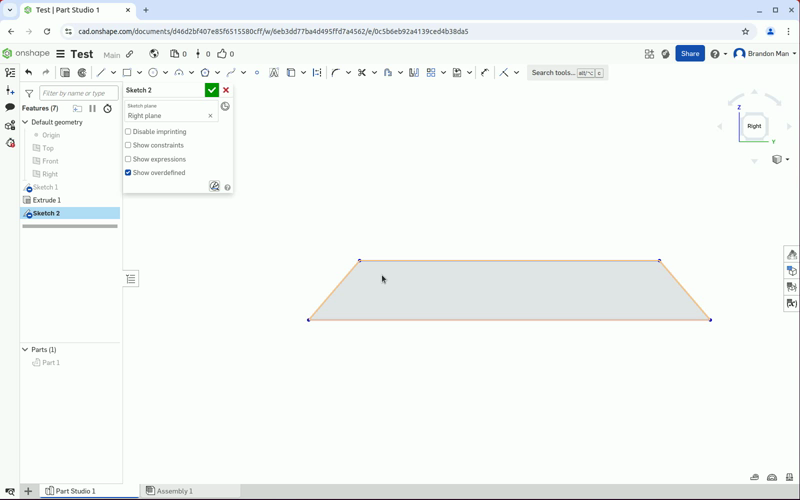
scroll(6)
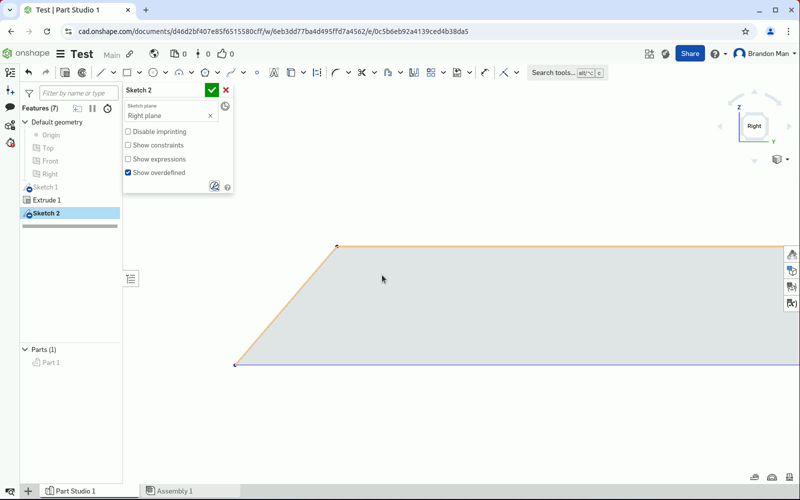
click(382, 274)
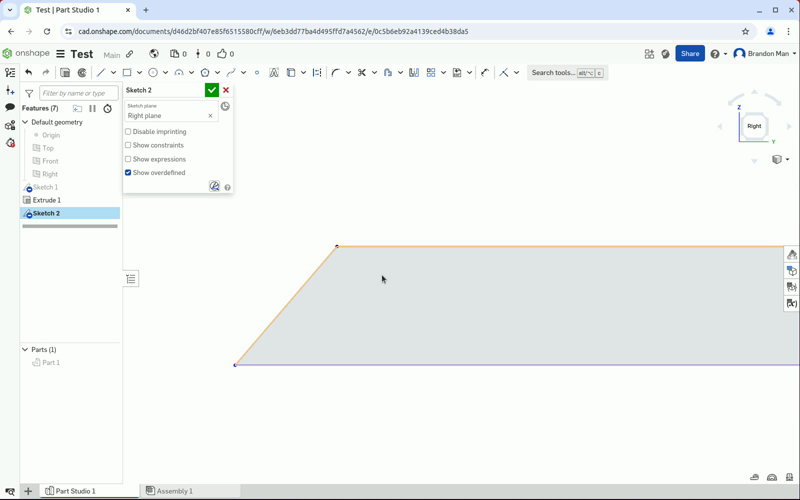
scroll(-6)
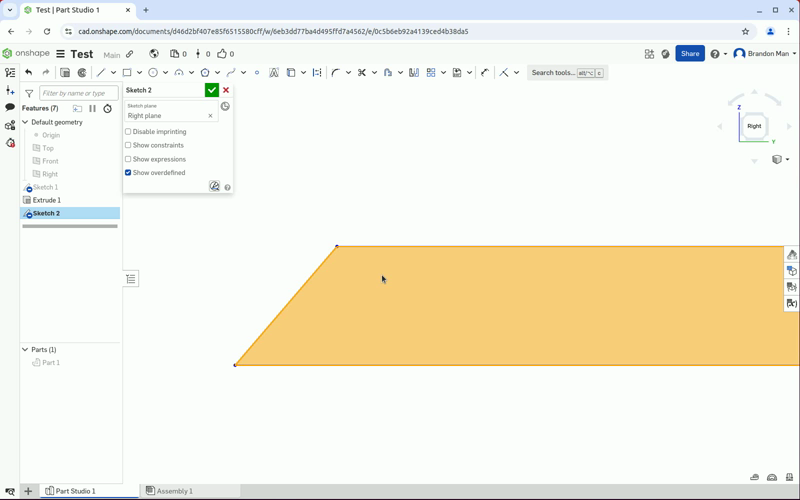
scroll(-6)
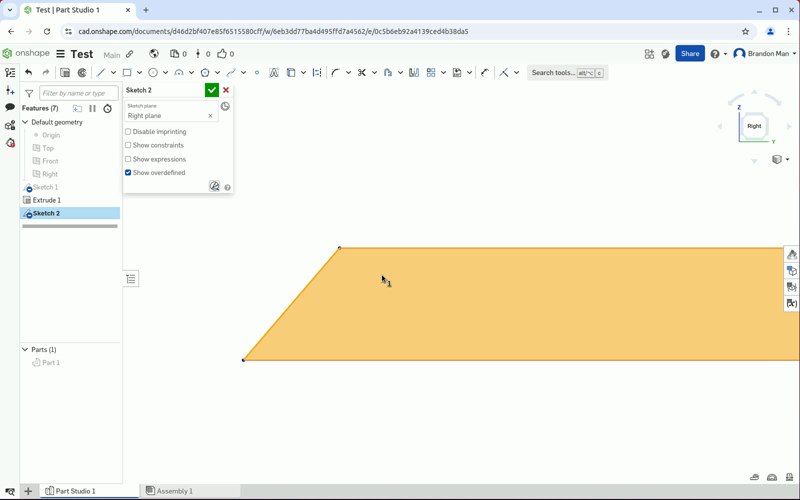
scroll(-6)
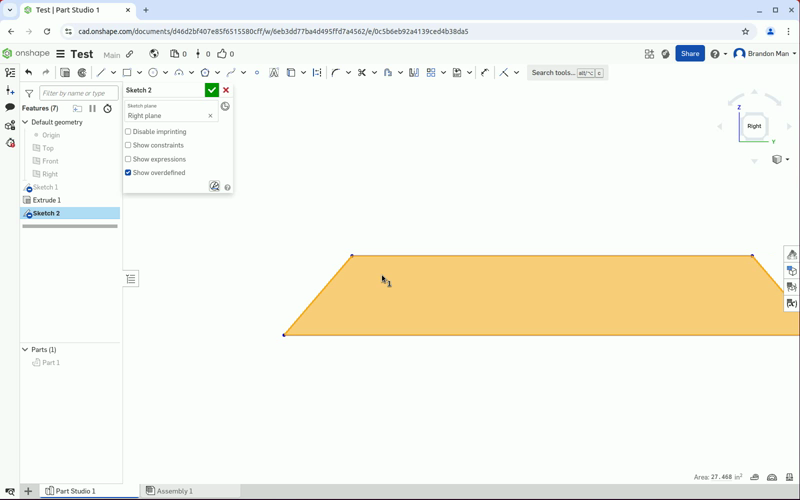
scroll(-6)
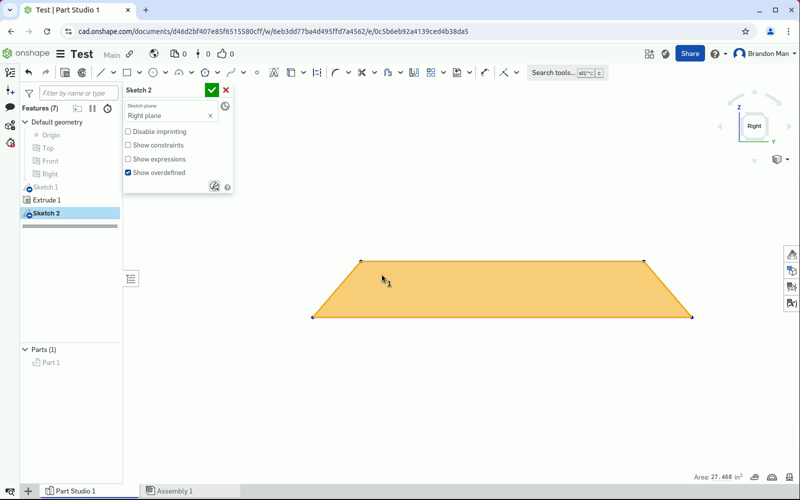
scroll(-6)
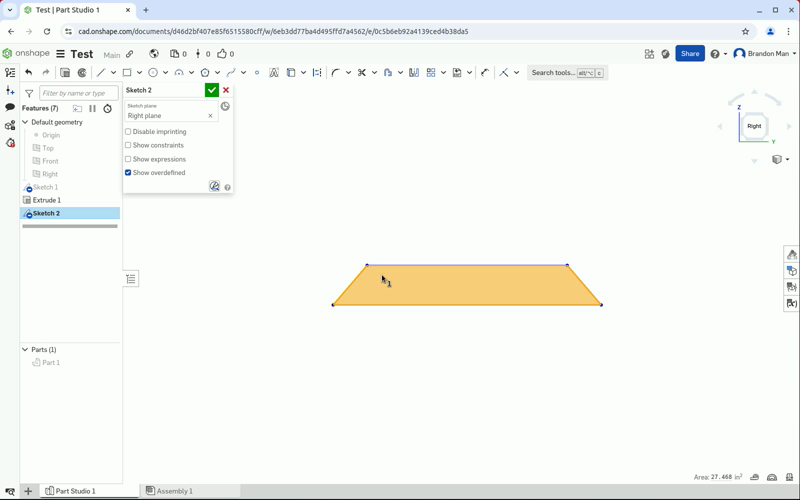
scroll(-6)
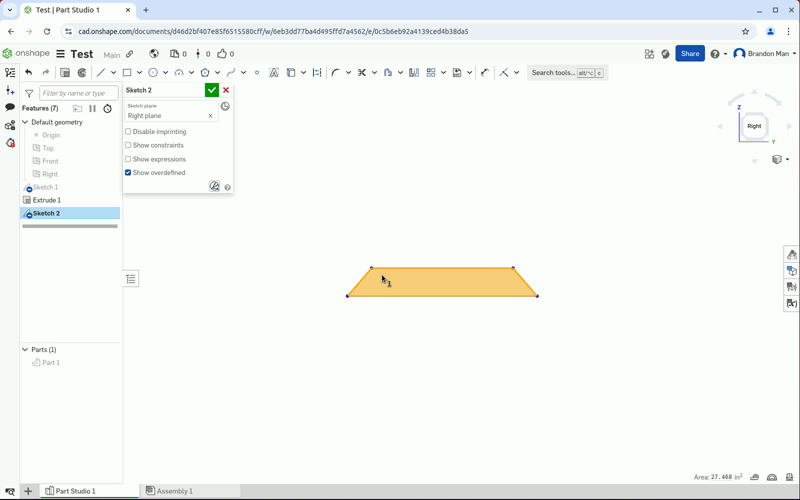
scroll(-6)
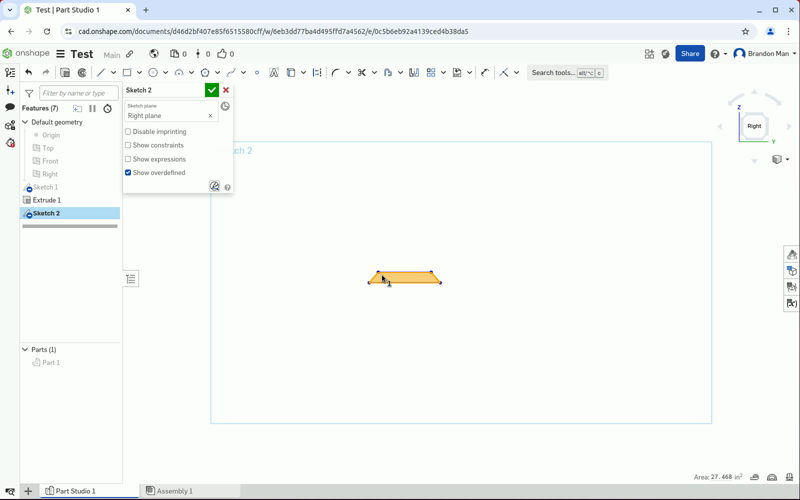
mouse_move(73, 352)
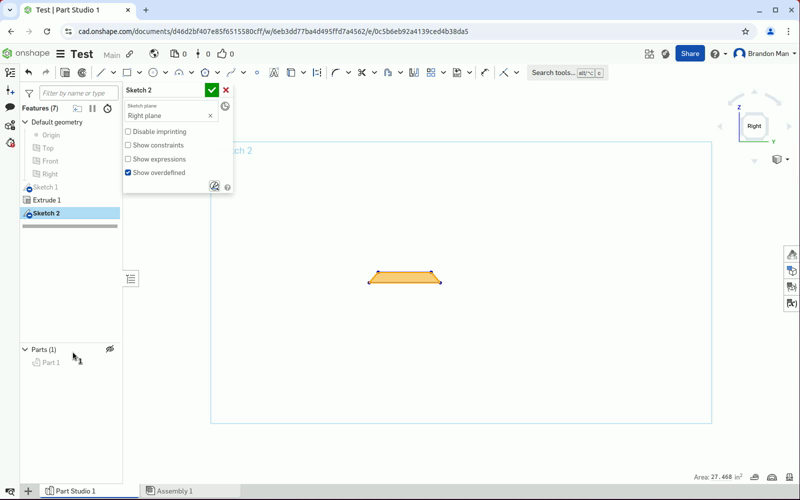
key(shift+y)
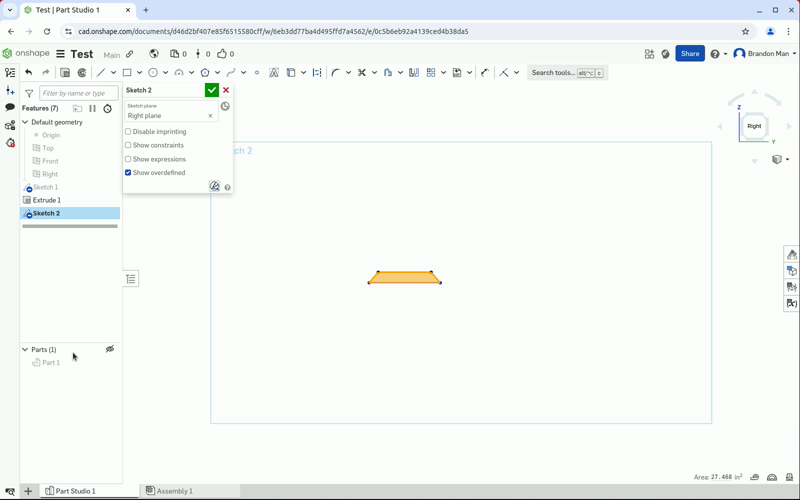
key(shift+e)
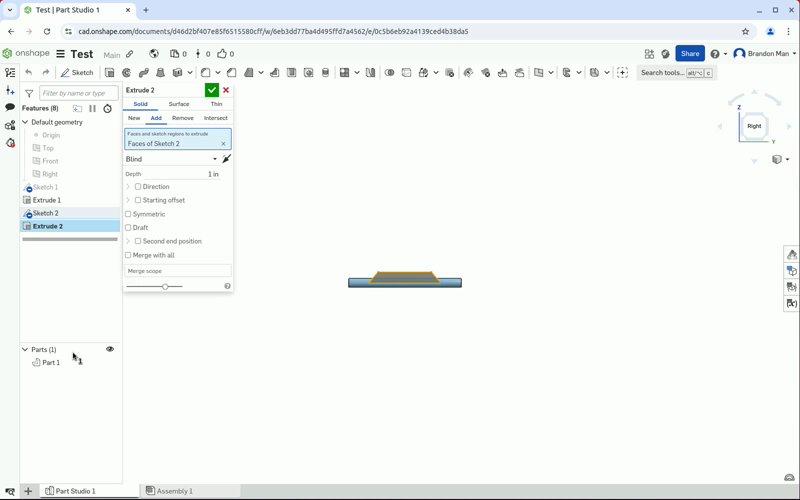
mouse_move(143, 106)
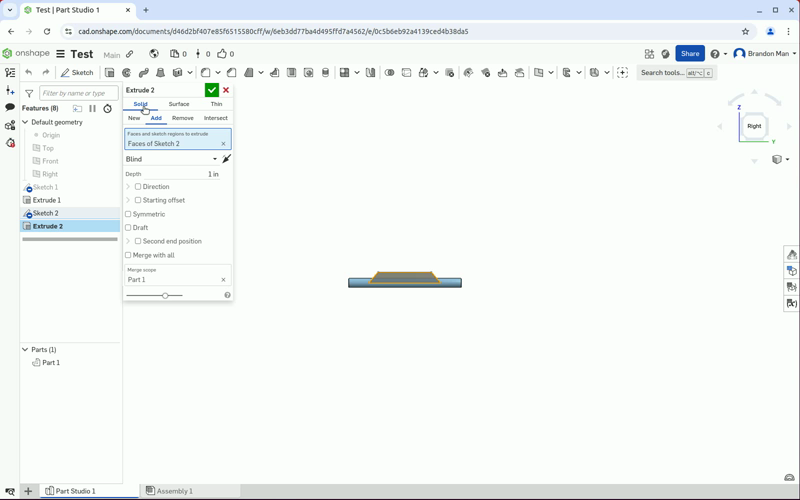
click(143, 106)
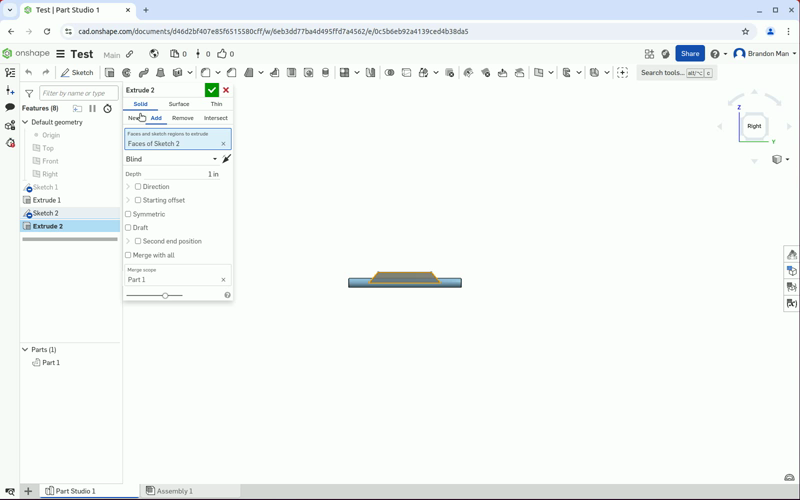
mouse_move(137, 120)
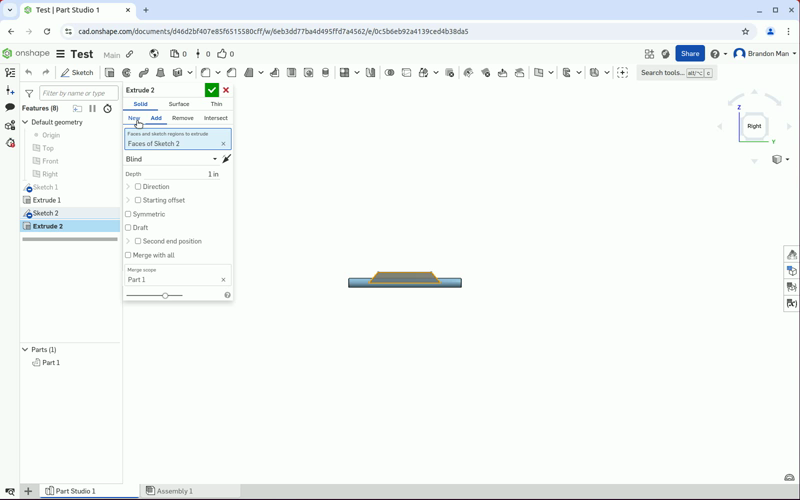
click(137, 120)
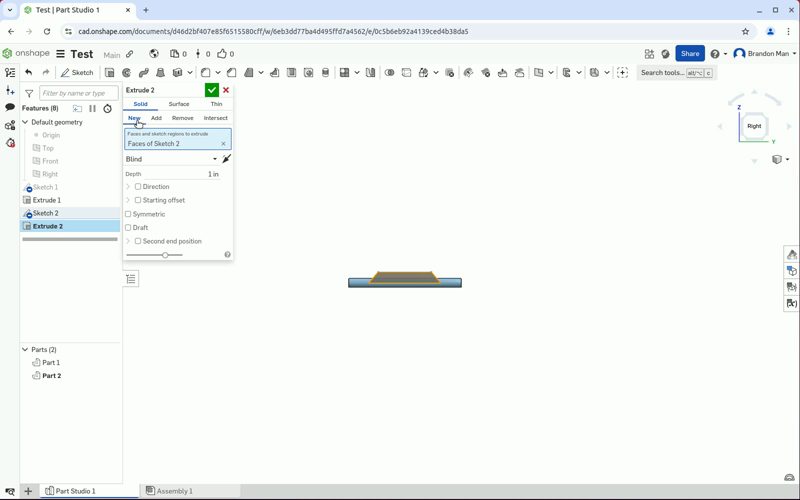
key(tab, 4)
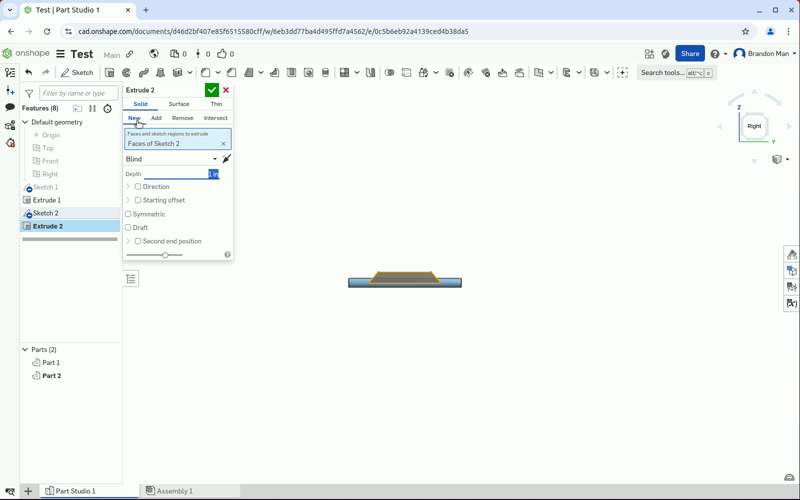
text(1.444)
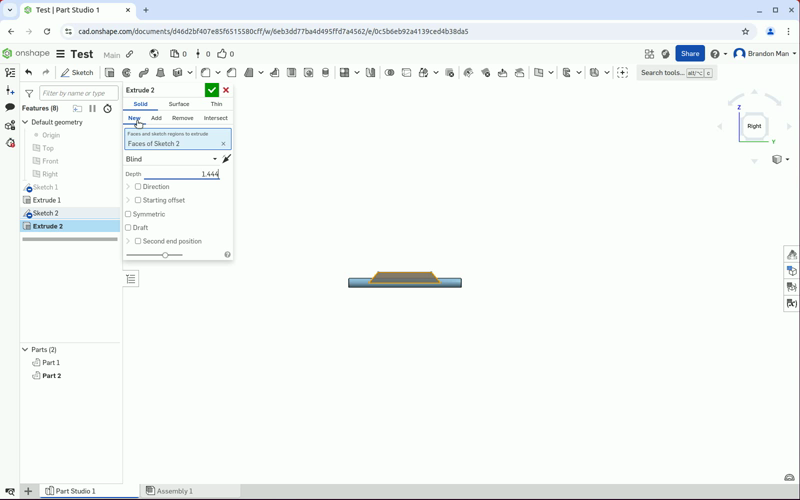
key(tab, 3)
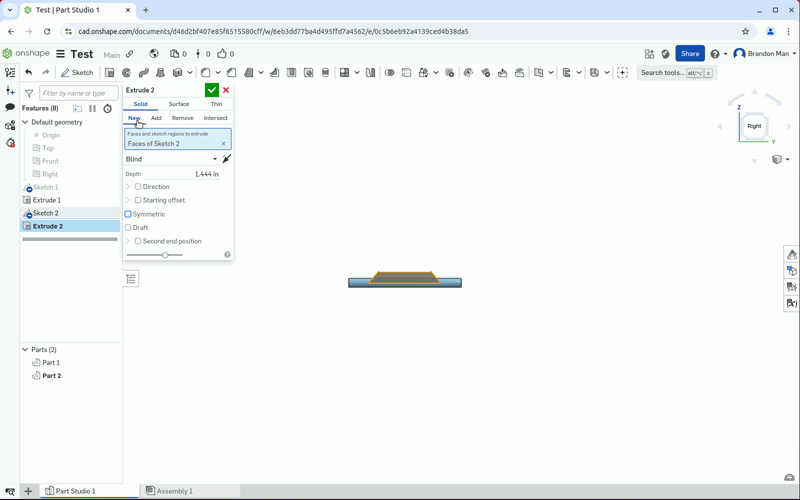
key(space)
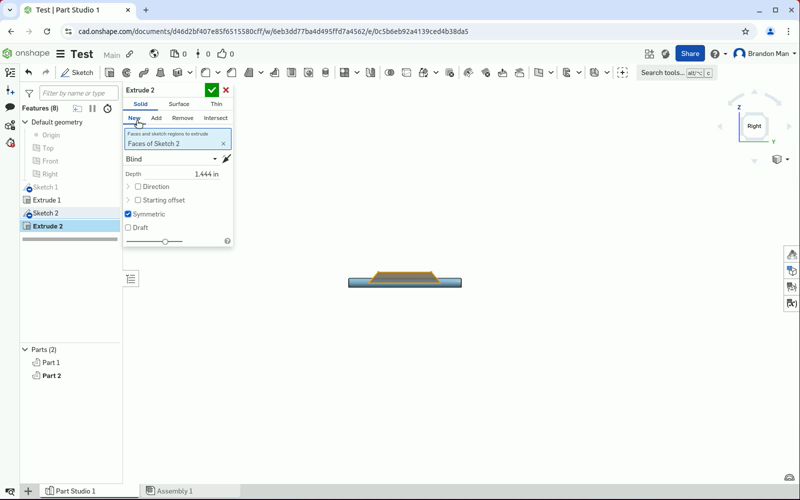
key(enter)
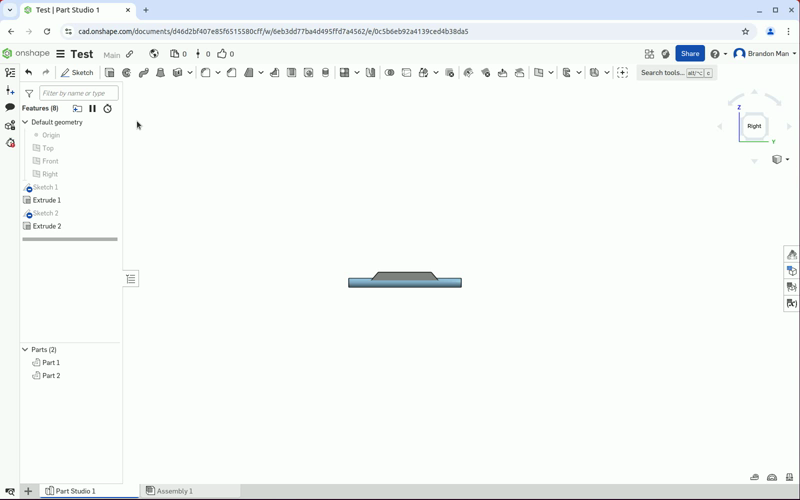
key(shift+h)
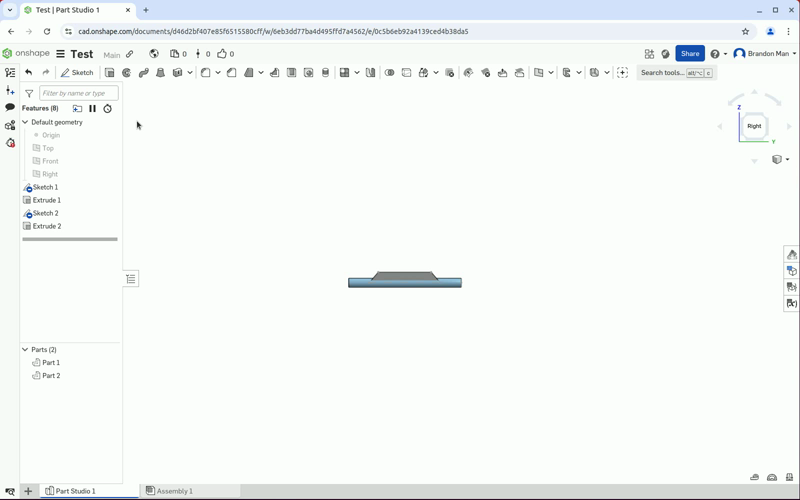
key(shift+h)
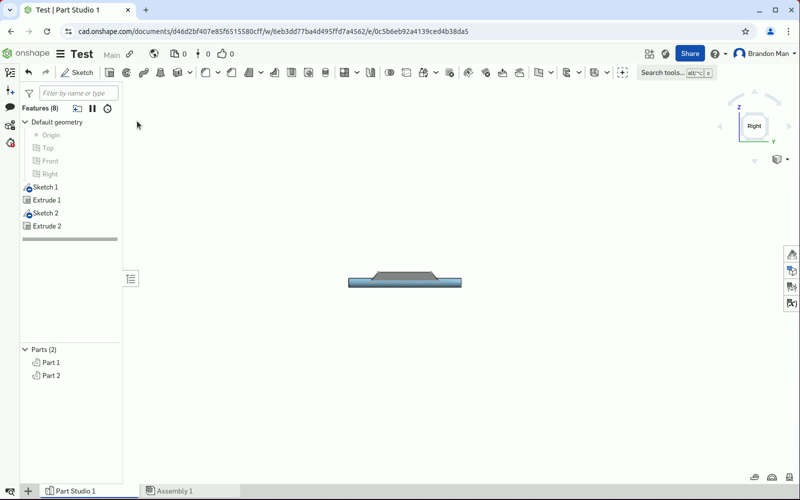
key(shift+7)
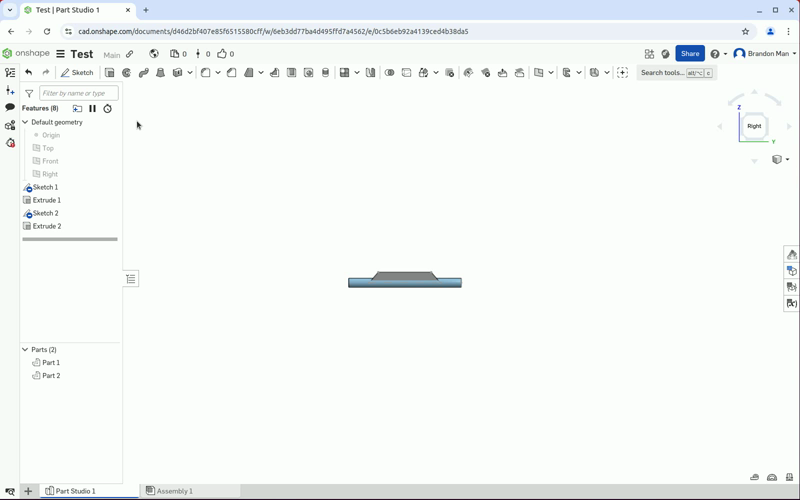
key(right, 2)
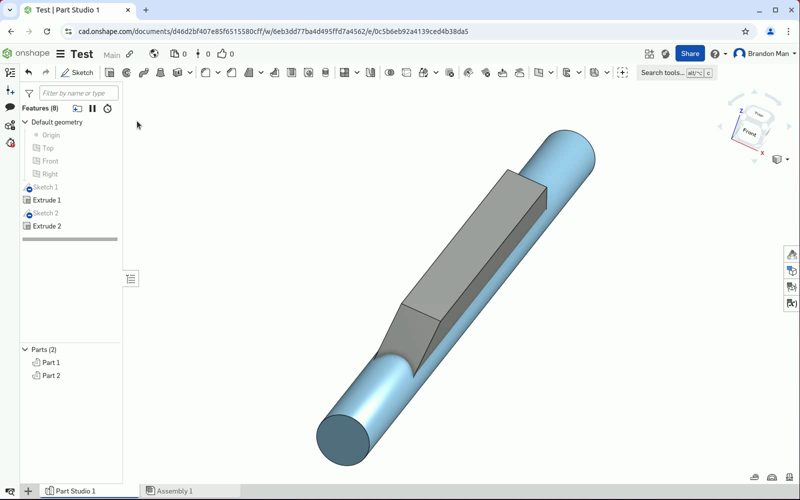
key(down, 2)
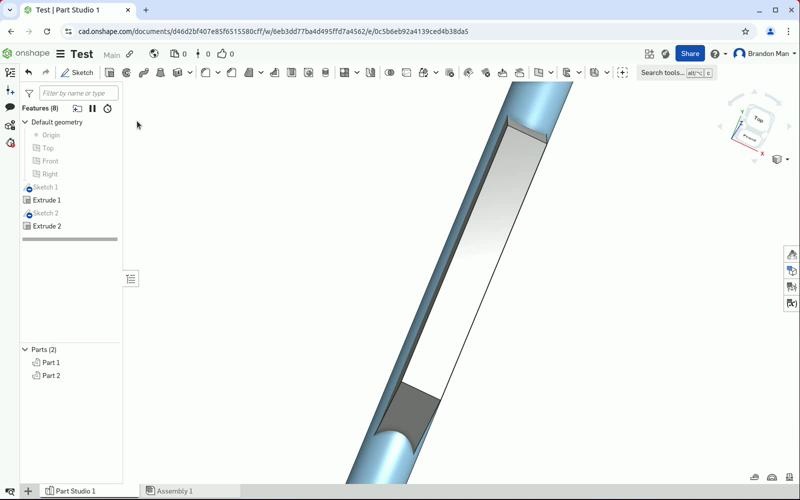
key(up, 2)
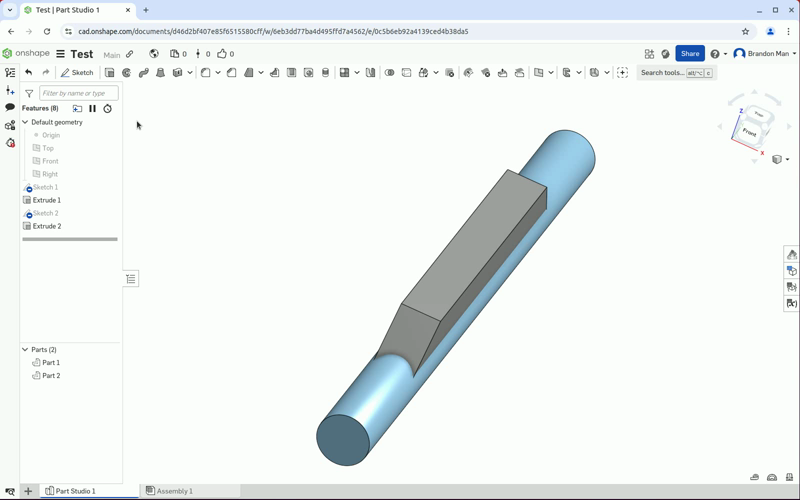
key(left, 2)
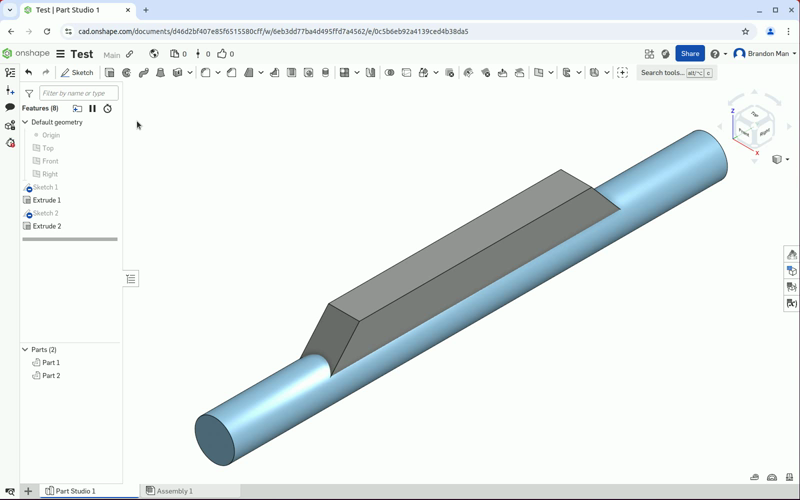
mouse_move(73, 189)
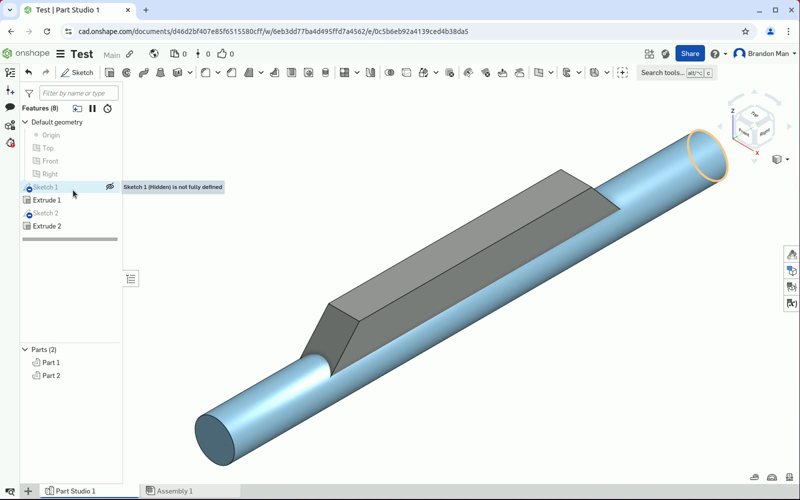
click(73, 189)